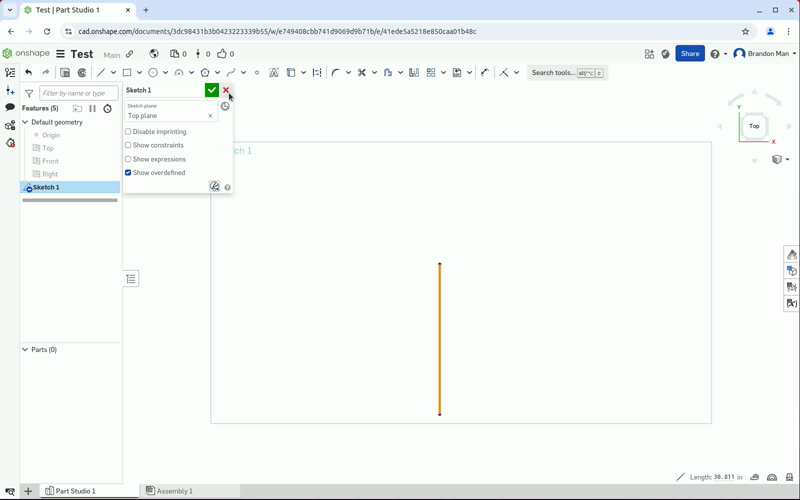
key(shift+h)
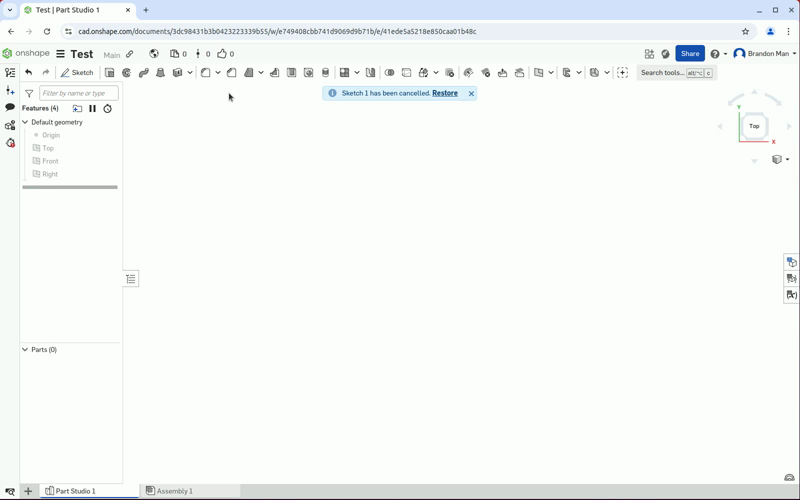
mouse_move(73, 352)
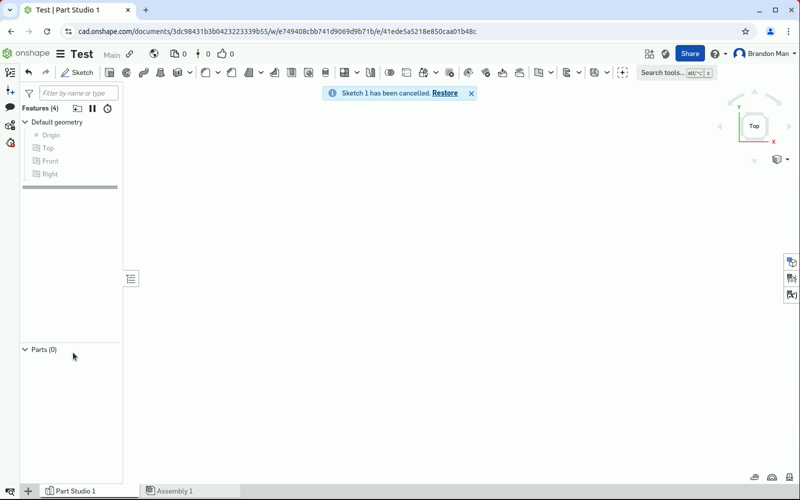
key(y)
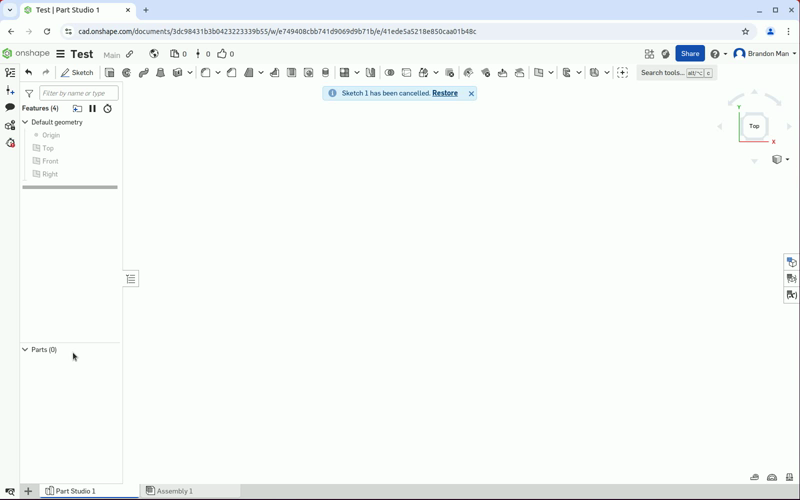
key(shift+p)
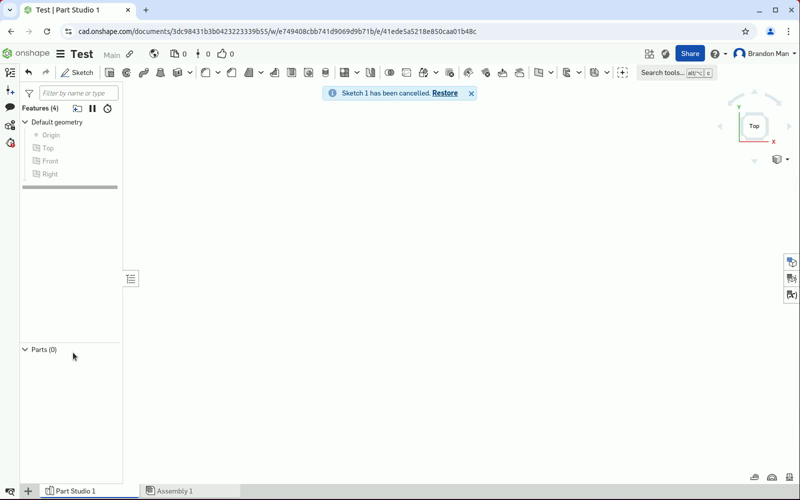
key(space)
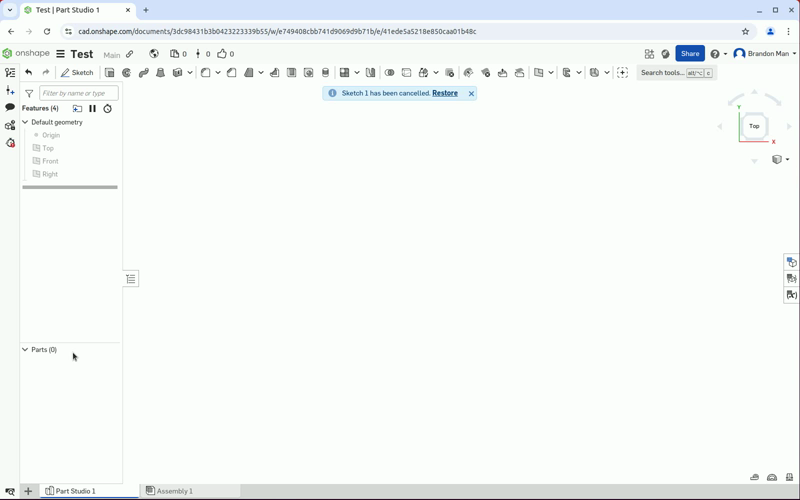
key_down(shift)
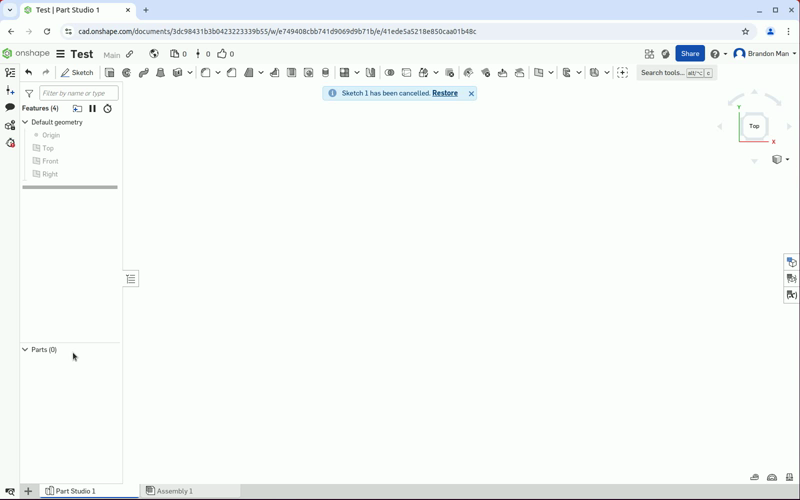
key(up)
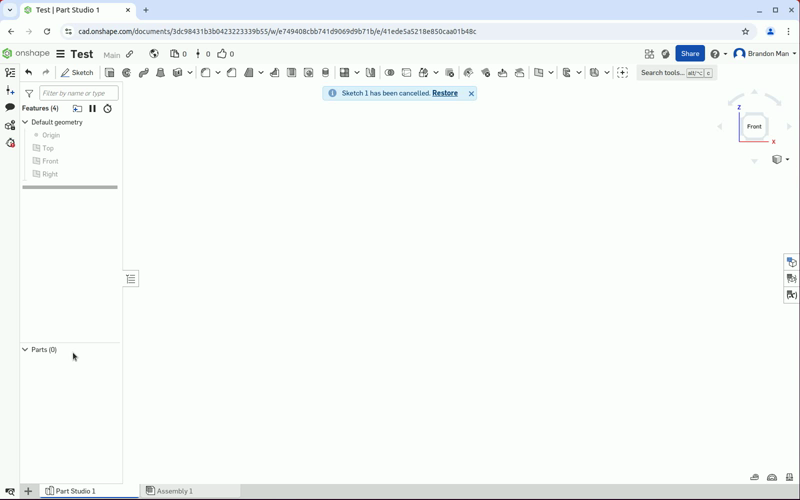
key_up(shift)
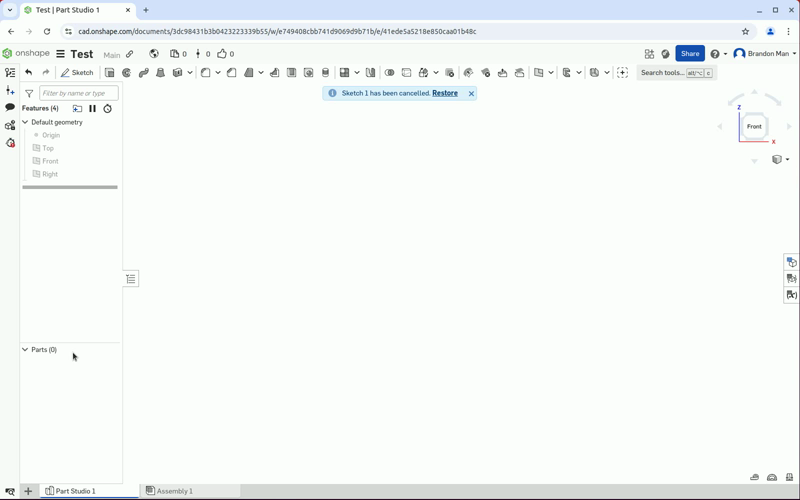
key(space)
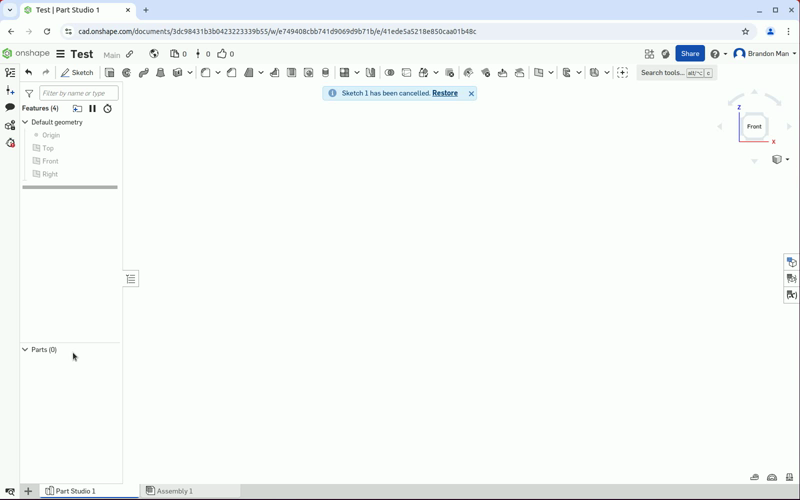
key_down(shift)
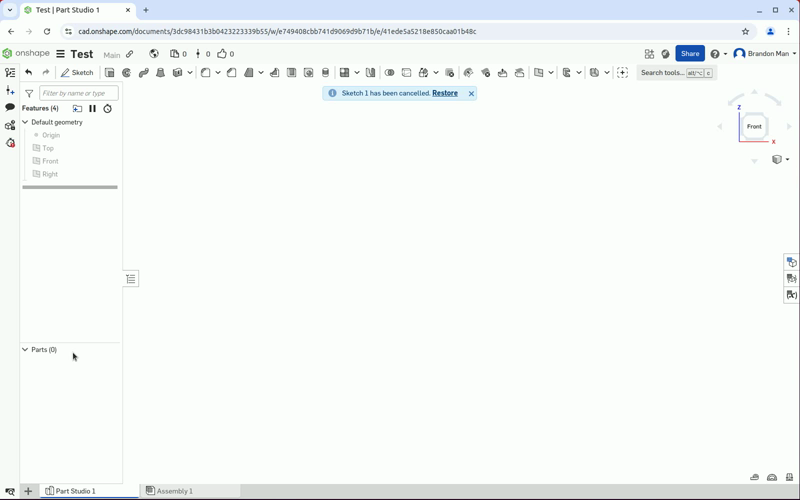
key(left)
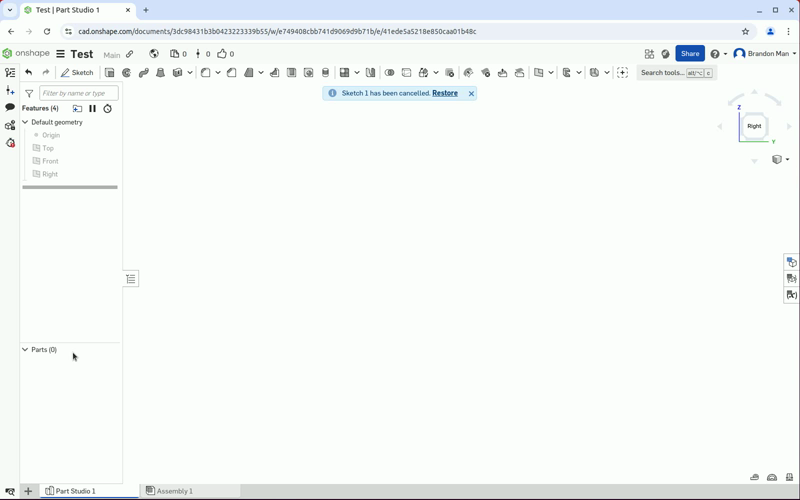
key_up(shift)
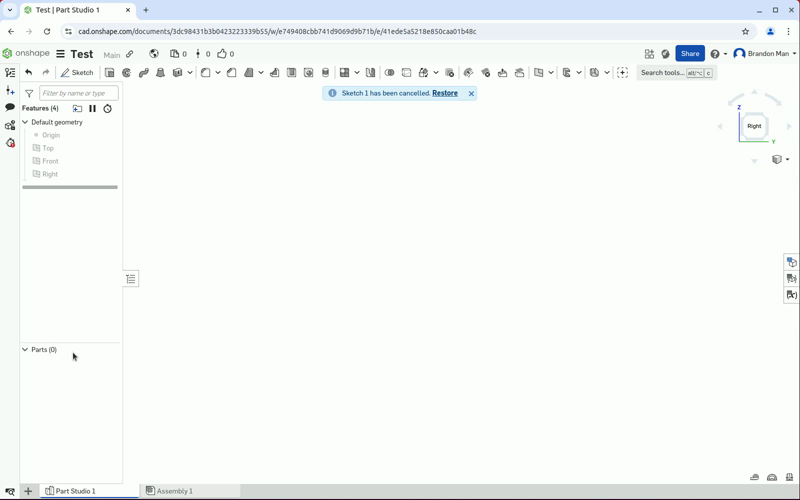
mouse_move(73, 352)
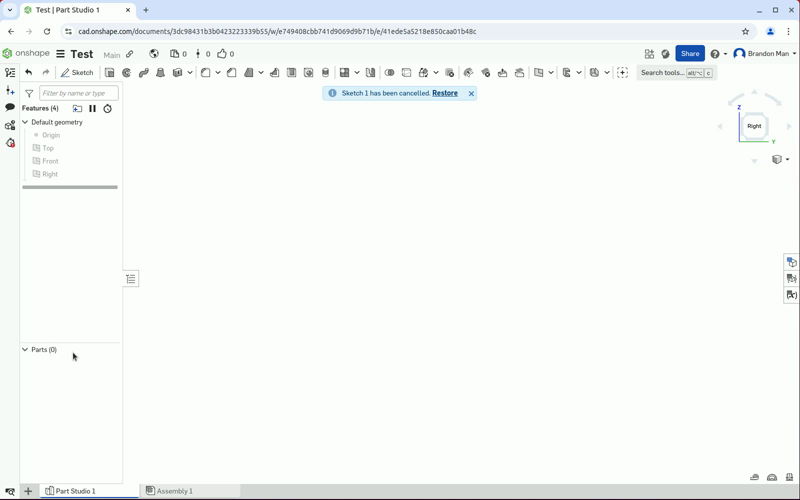
key(shift+y)
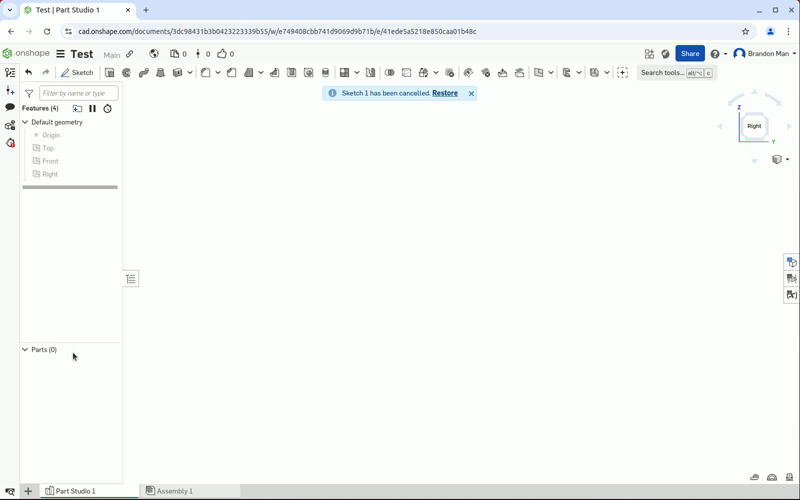
key(shift+s)
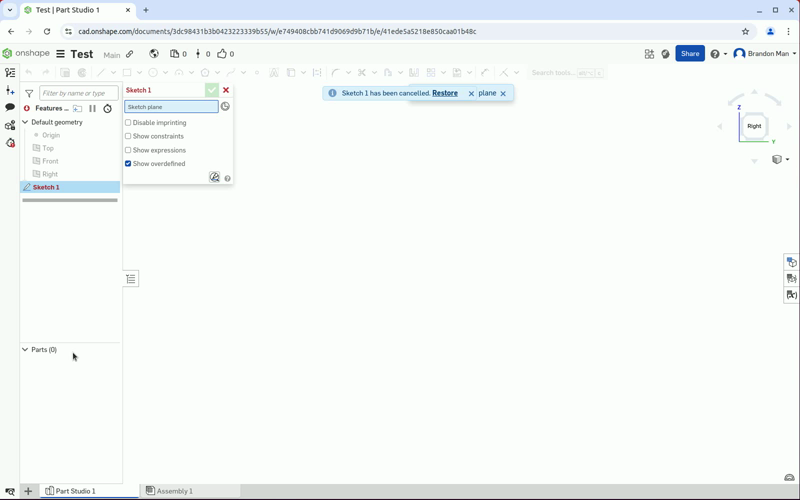
mouse_move(73, 176)
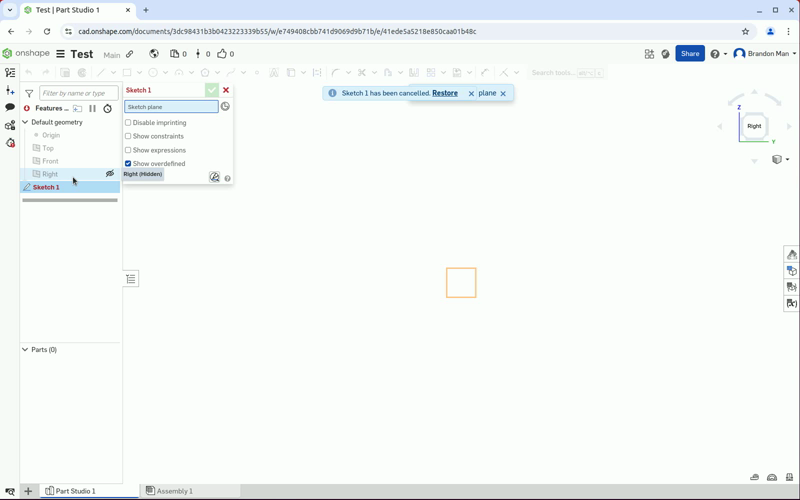
click(73, 176)
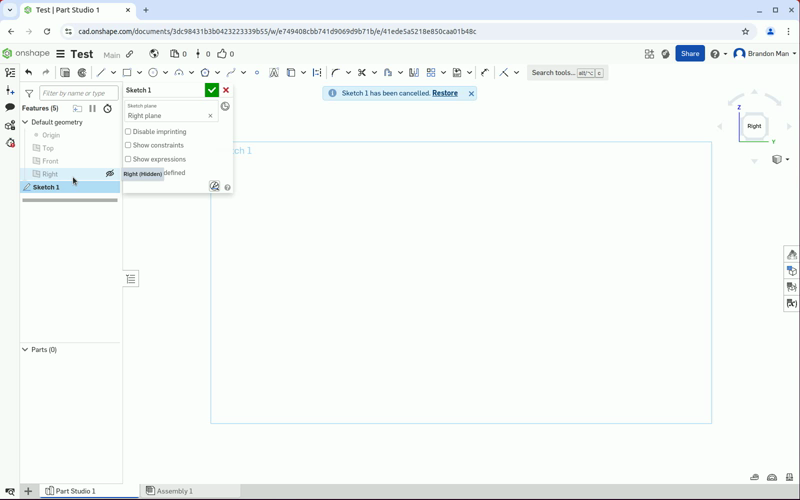
mouse_move(73, 352)
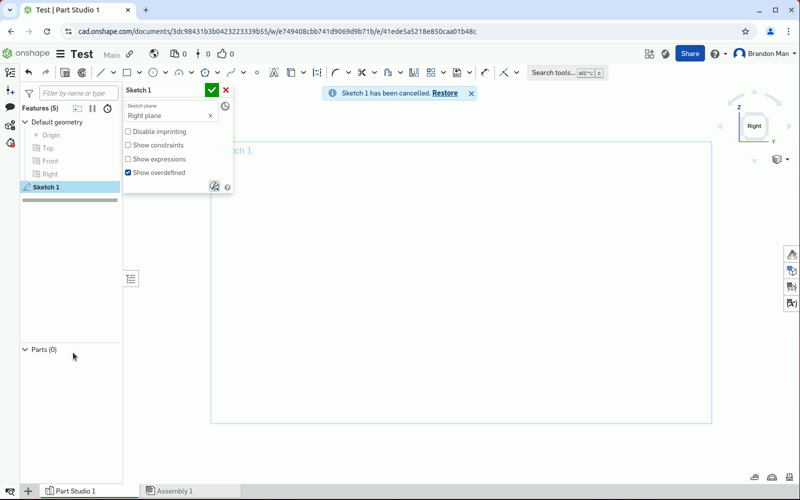
key(y)
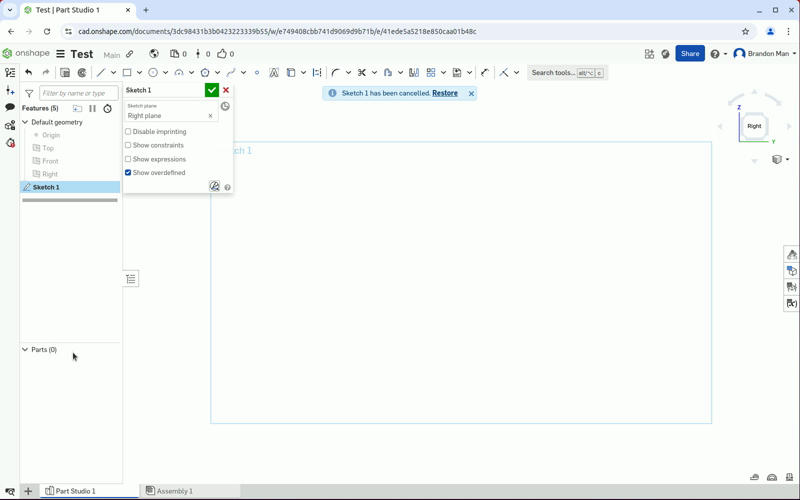
key(c)
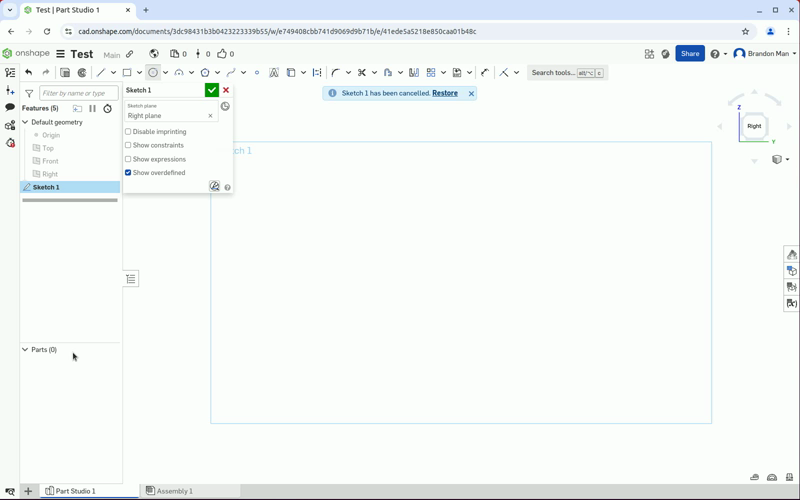
key_down(shift)
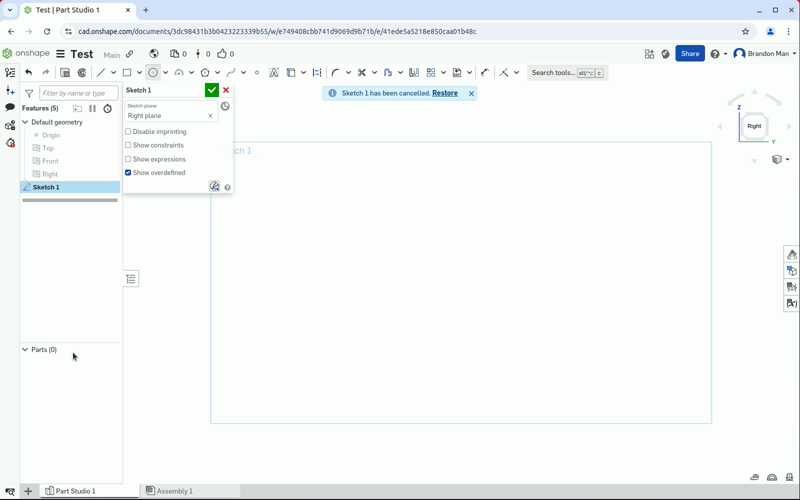
mouse_move(401, 247)
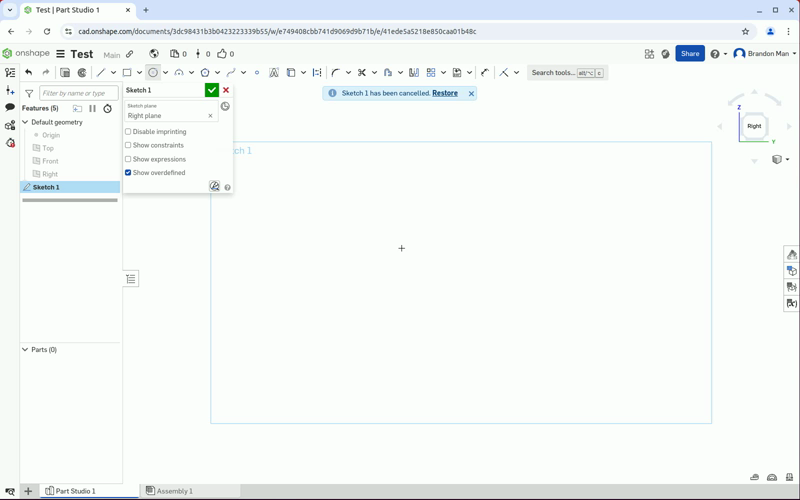
click(401, 247)
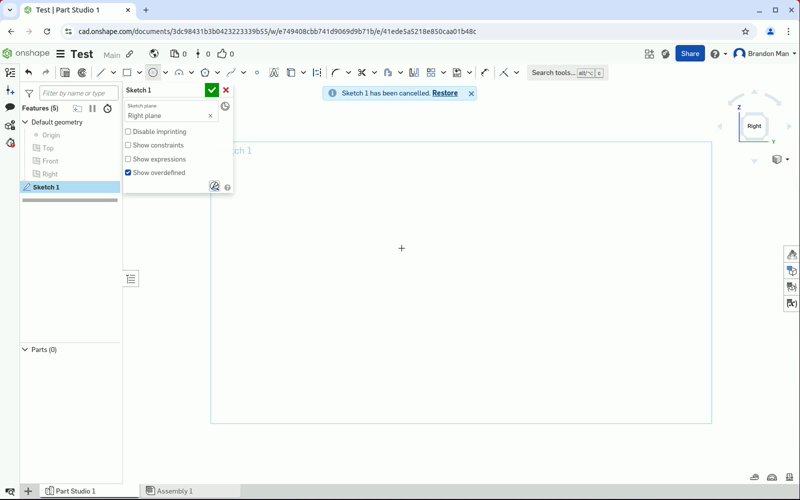
key_up(shift)
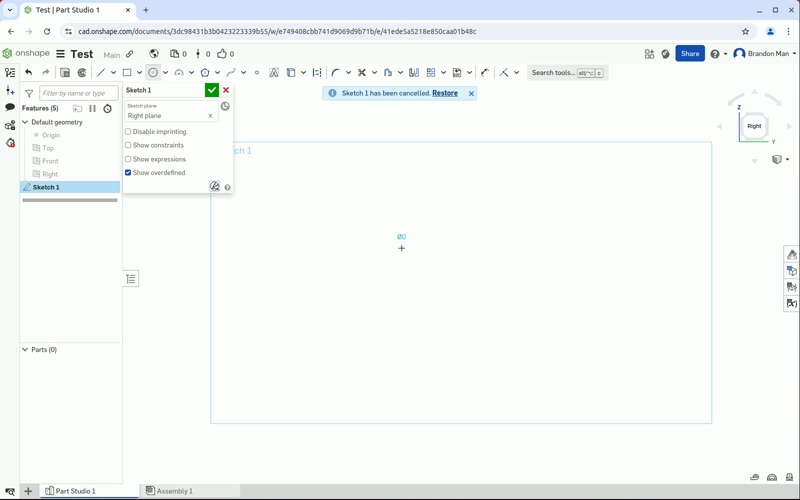
mouse_move(417, 247)
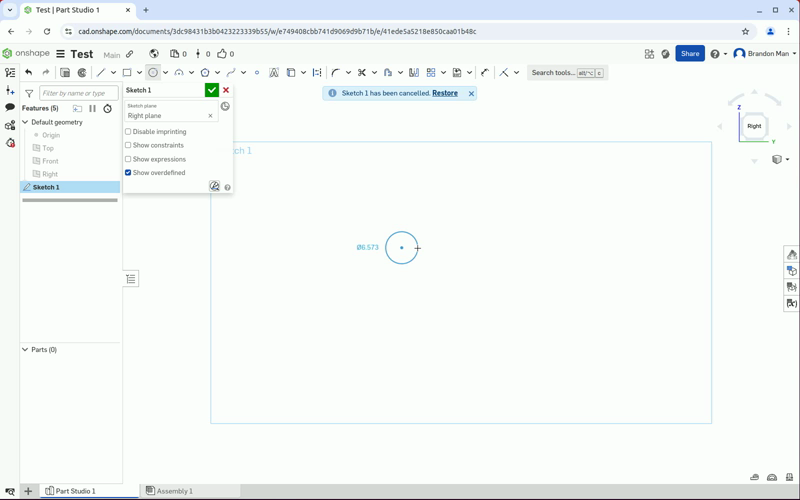
click(417, 247)
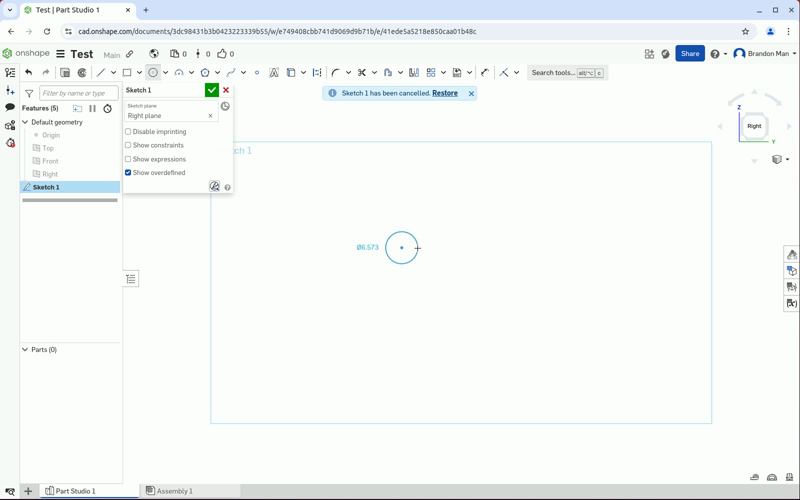
key(esc)
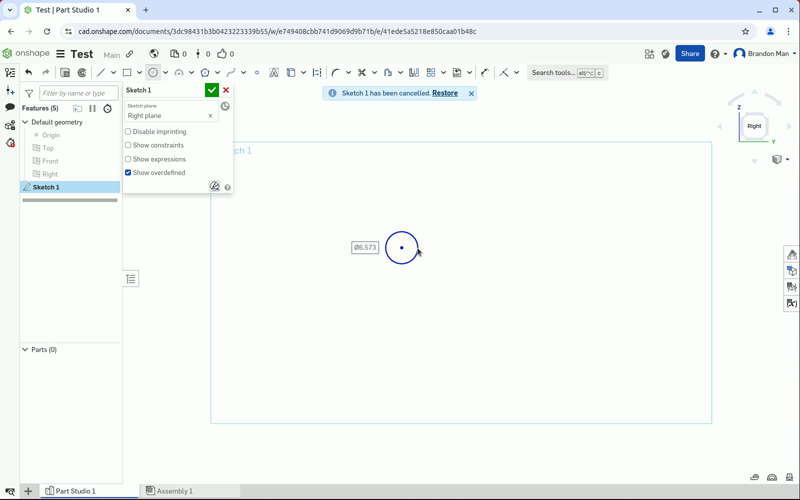
mouse_move(415, 244)
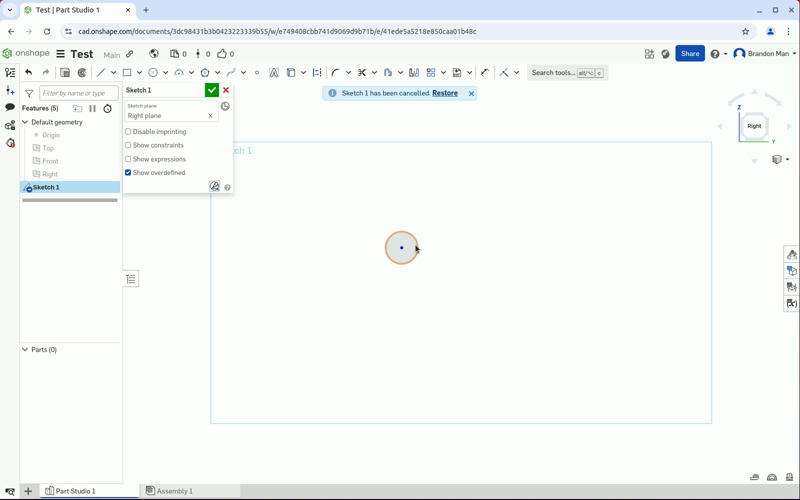
scroll(6)
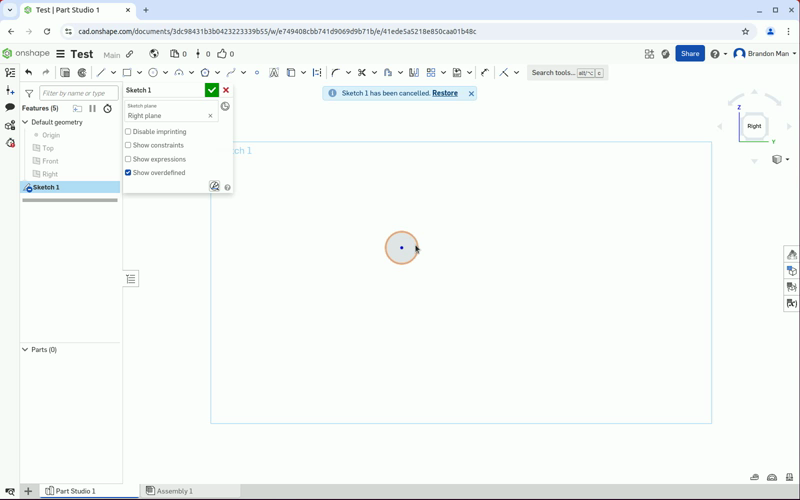
scroll(6)
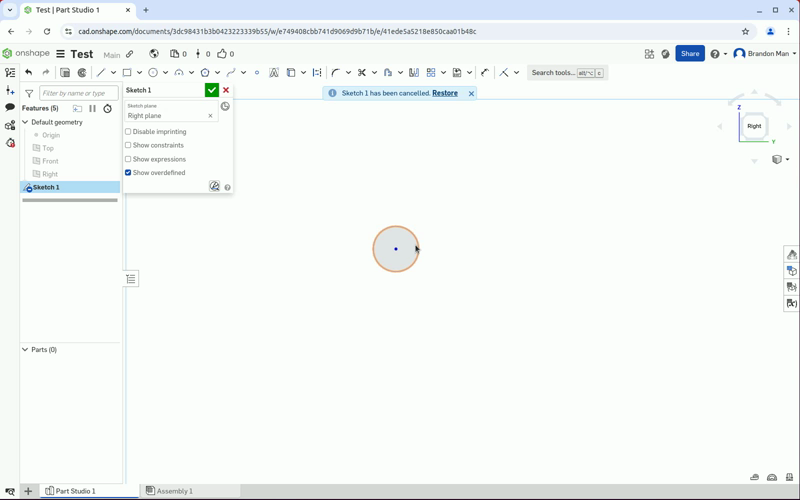
scroll(6)
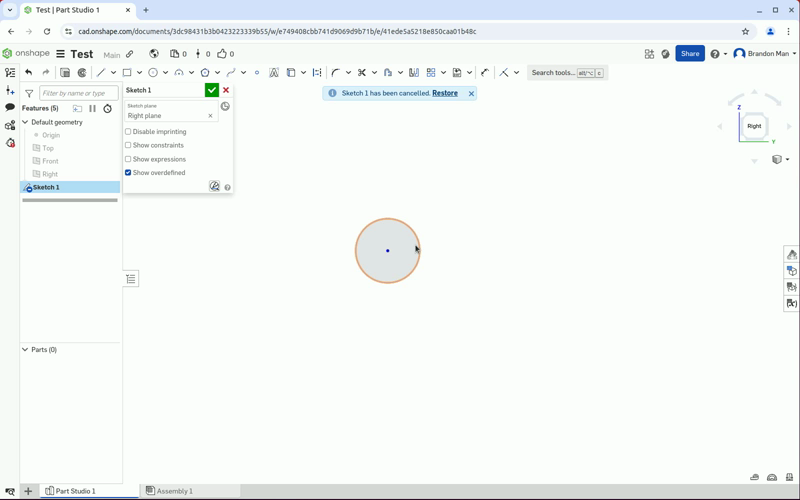
scroll(6)
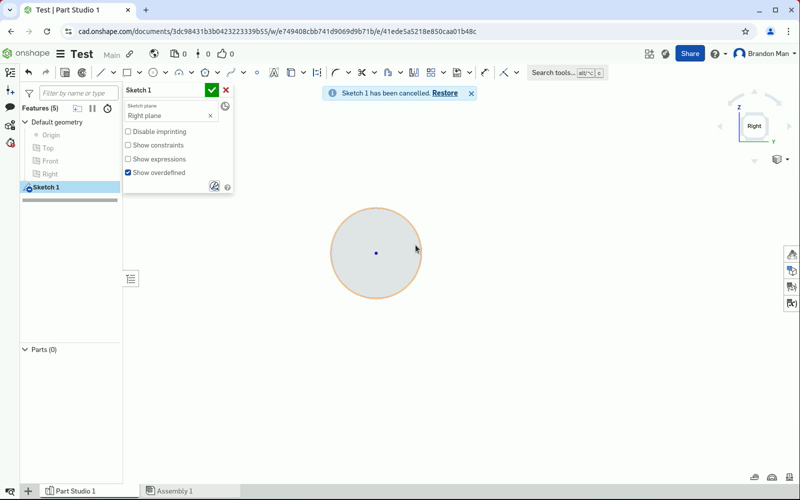
scroll(6)
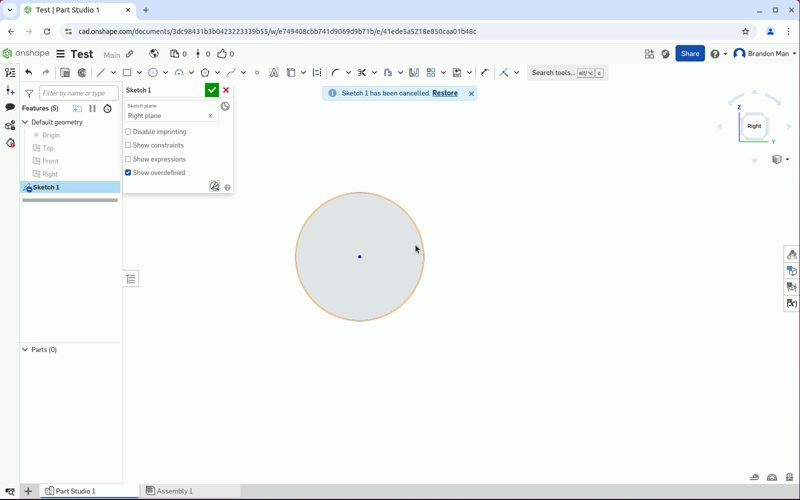
scroll(6)
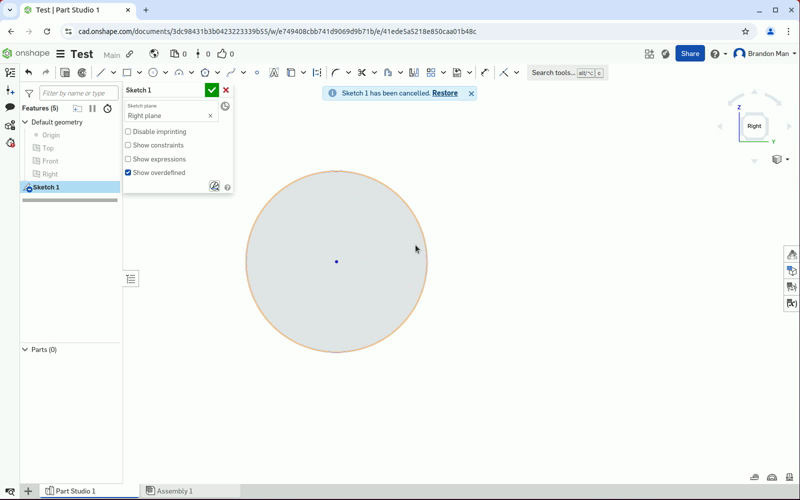
scroll(6)
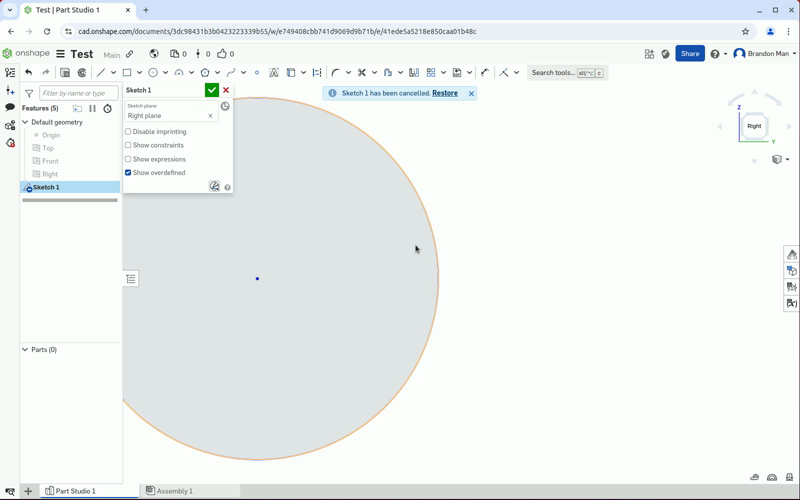
click(415, 244)
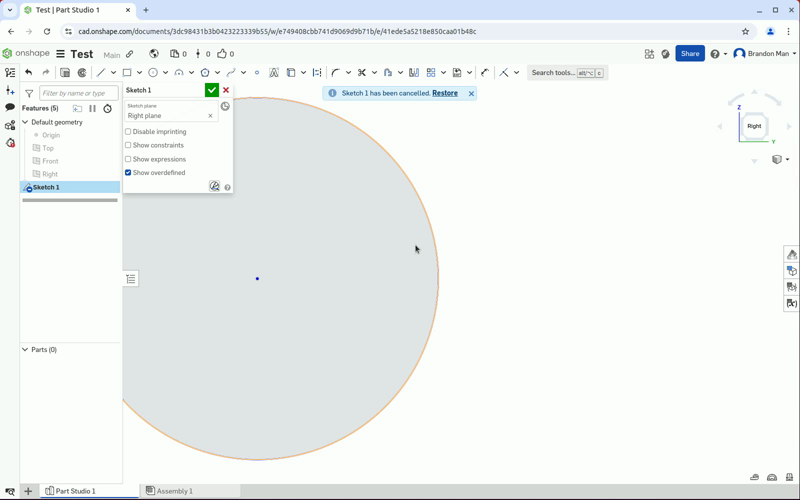
scroll(-6)
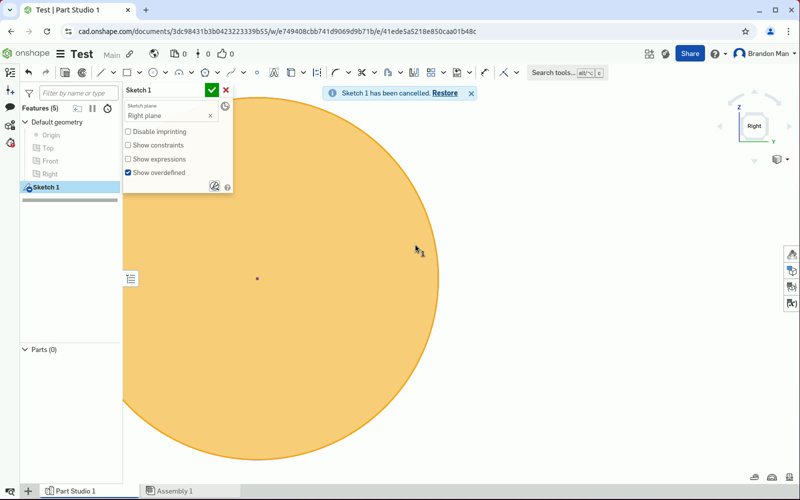
scroll(-6)
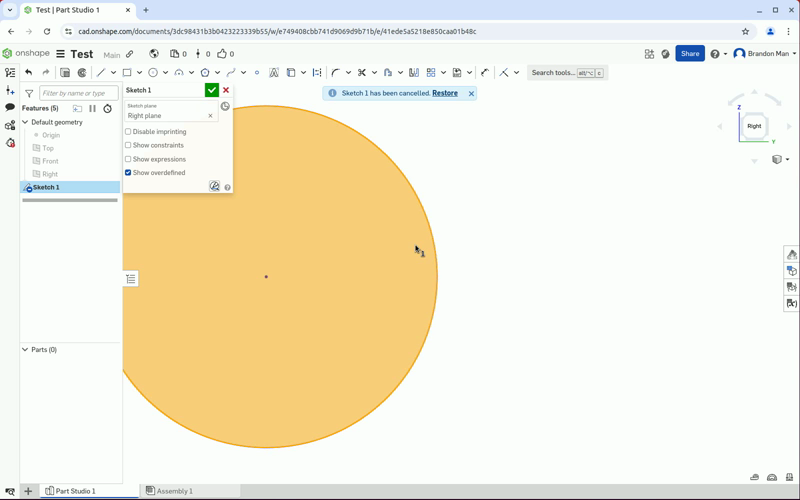
scroll(-6)
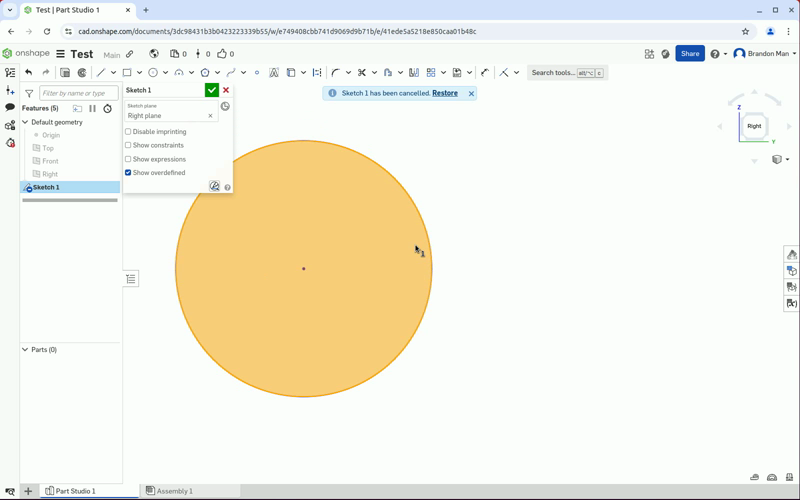
scroll(-6)
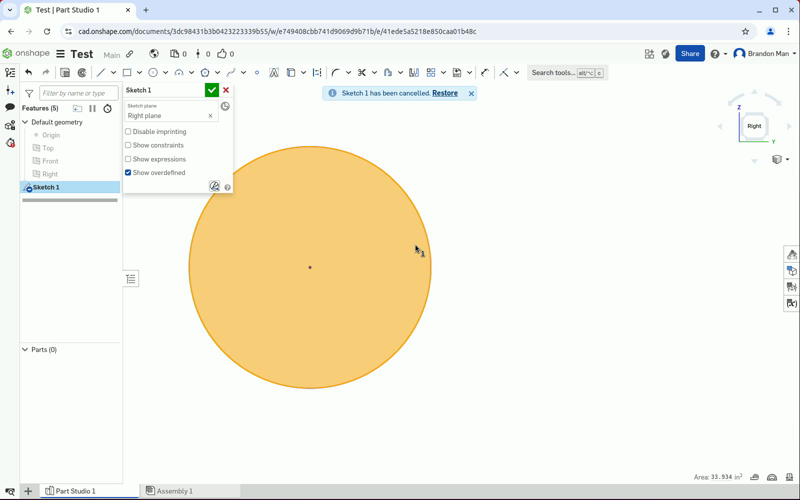
scroll(-6)
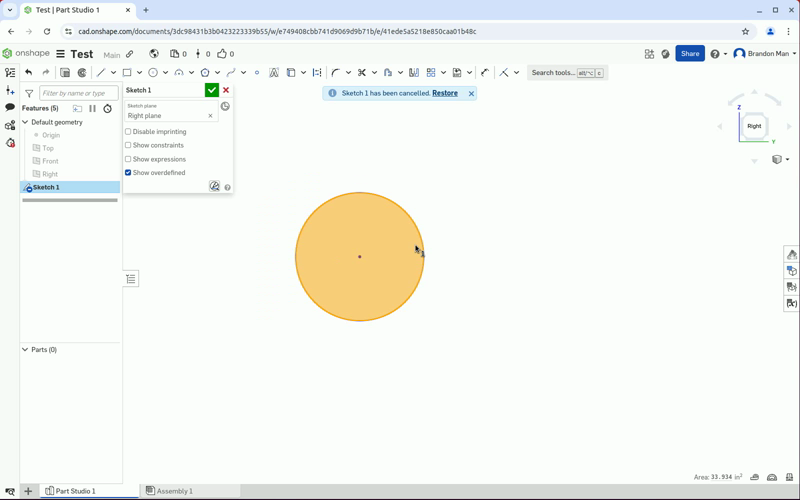
scroll(-6)
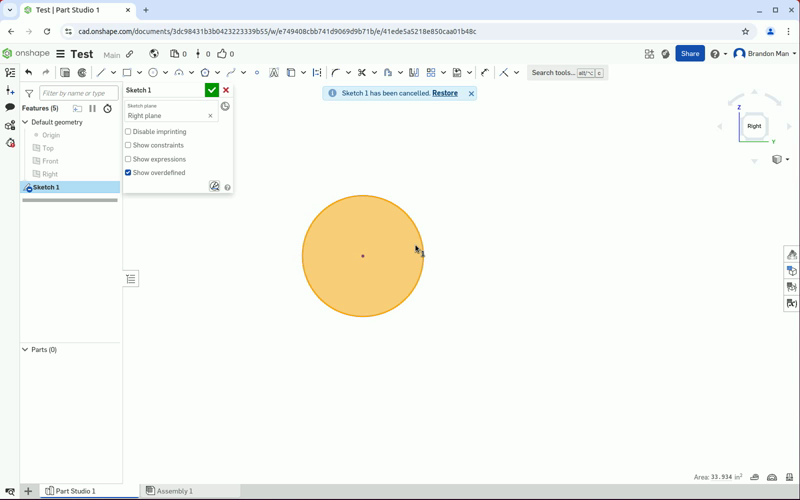
scroll(-6)
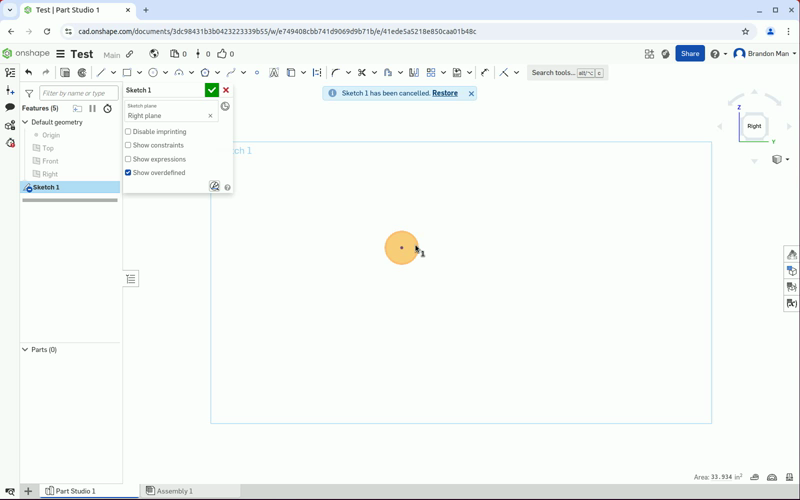
mouse_move(73, 352)
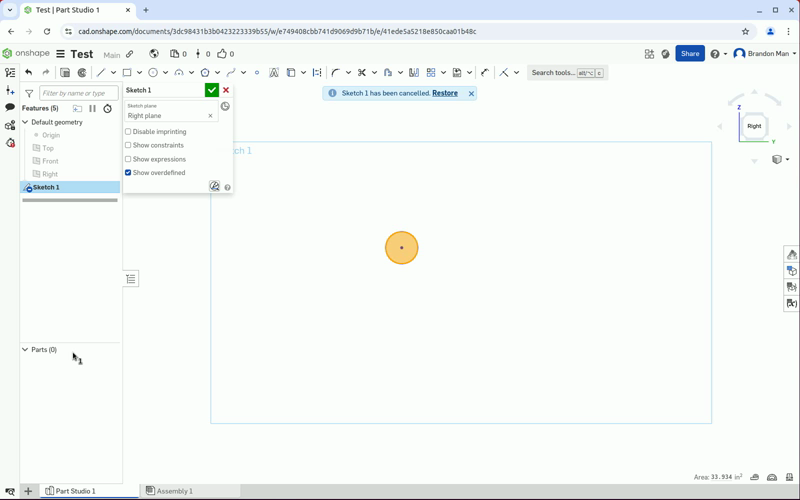
key(shift+y)
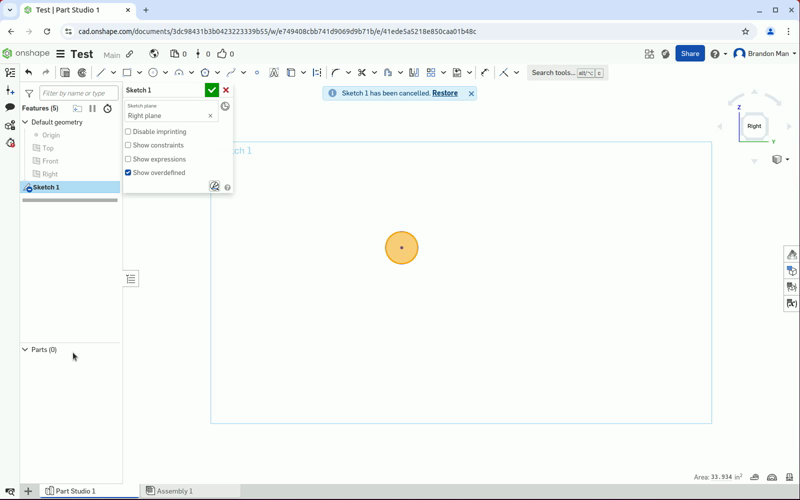
key(shift+e)
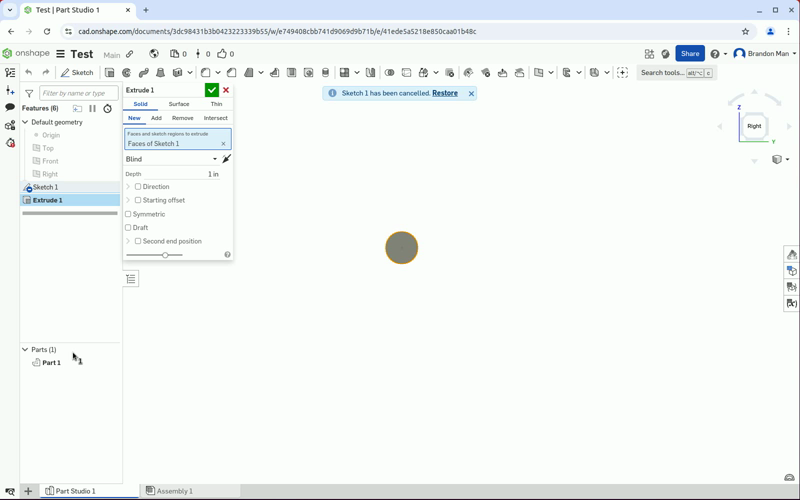
mouse_move(143, 106)
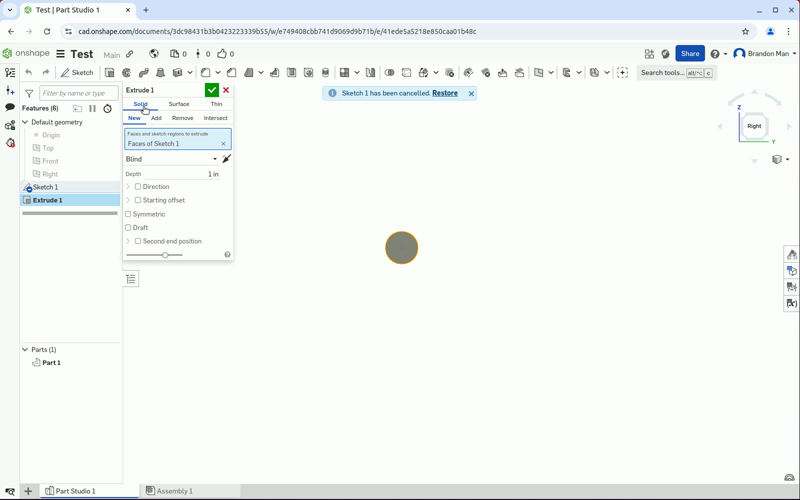
click(143, 106)
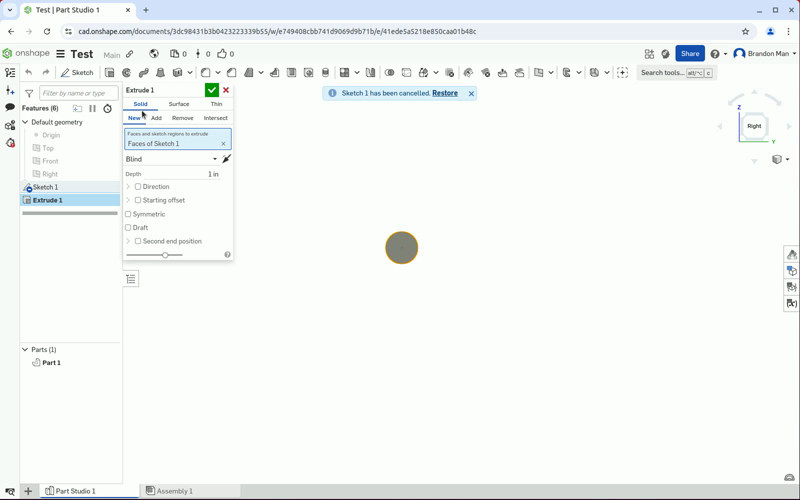
mouse_move(137, 120)
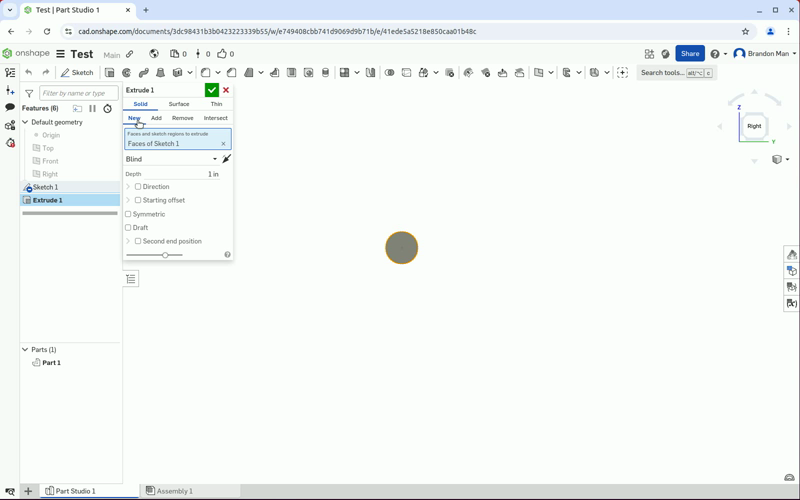
click(137, 120)
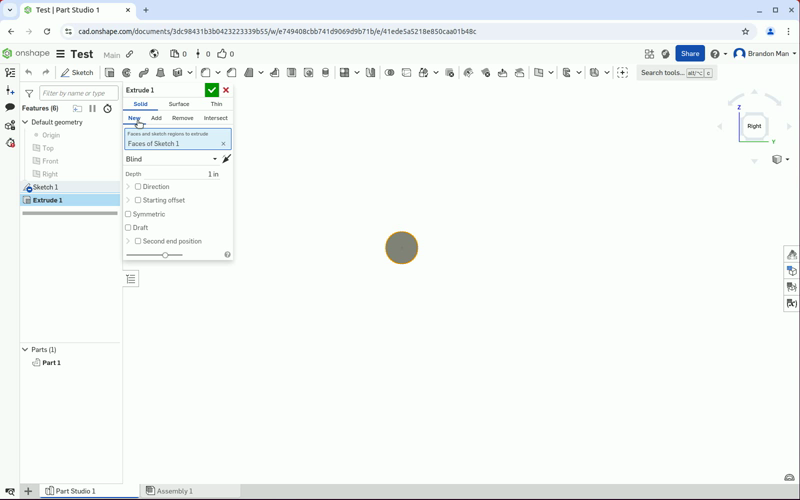
key(tab, 4)
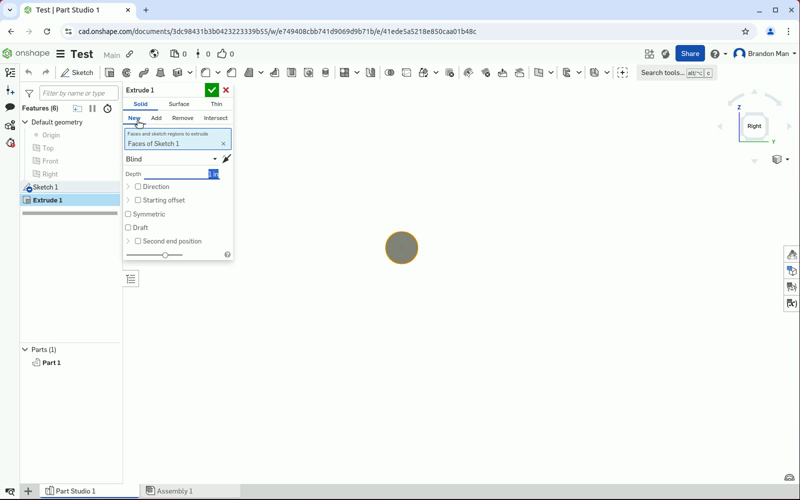
text(23.108)
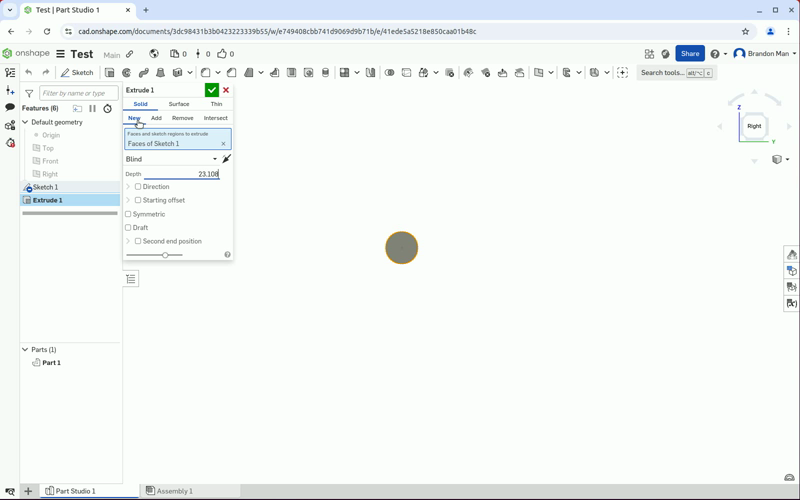
key(enter)
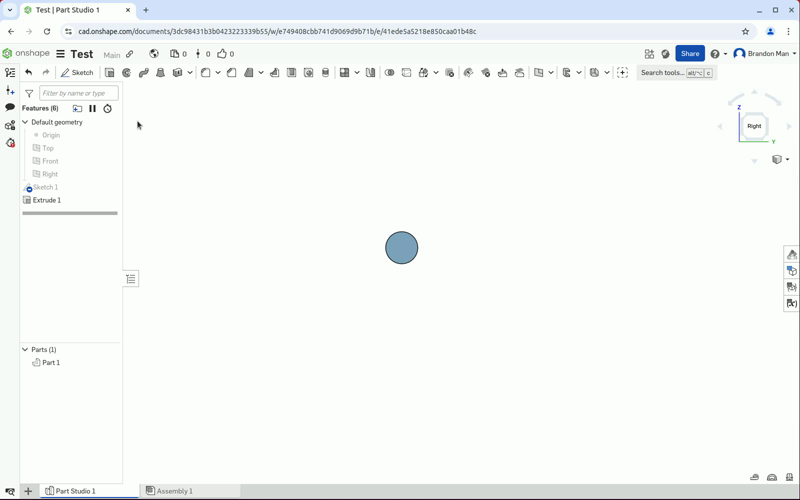
key(shift+h)
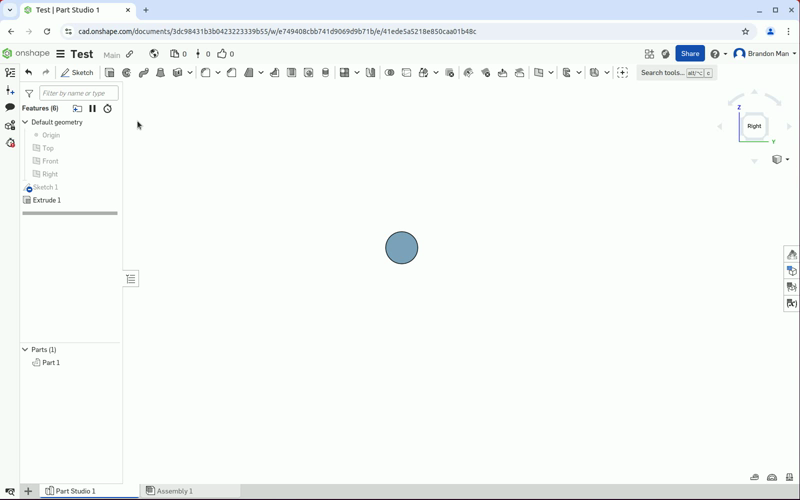
key(shift+h)
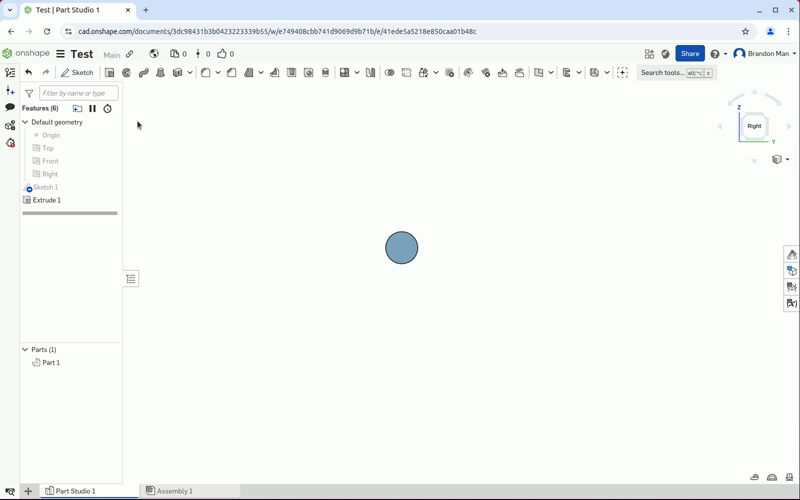
mouse_move(73, 189)
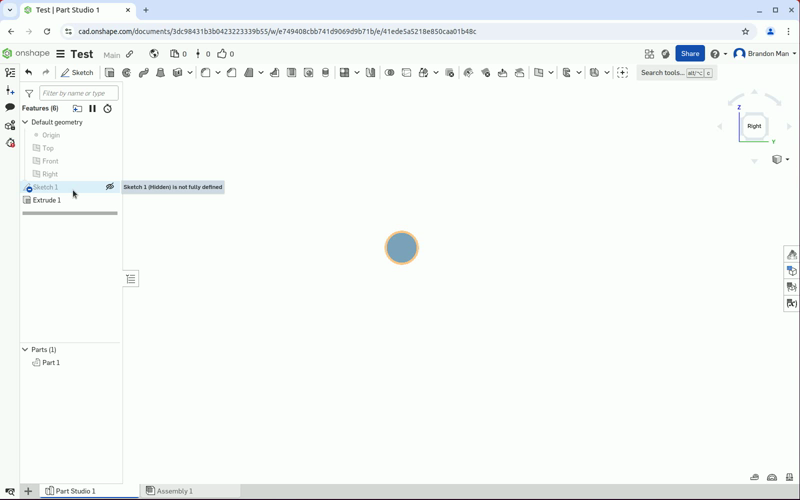
click(73, 189)
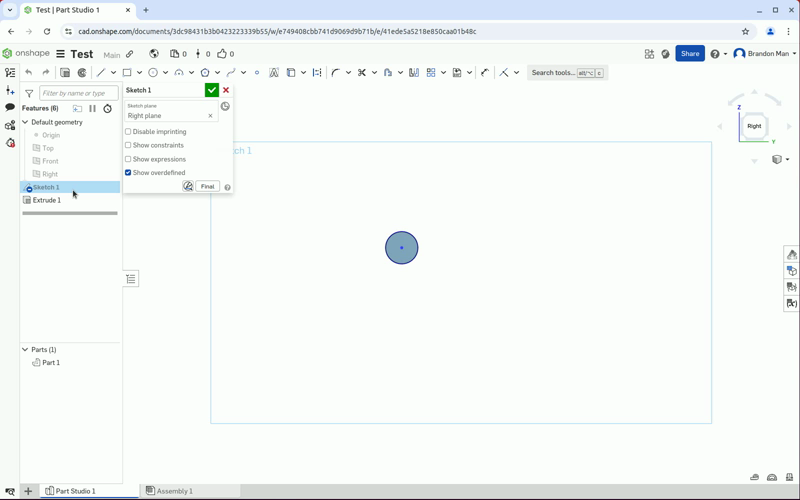
mouse_move(229, 92)
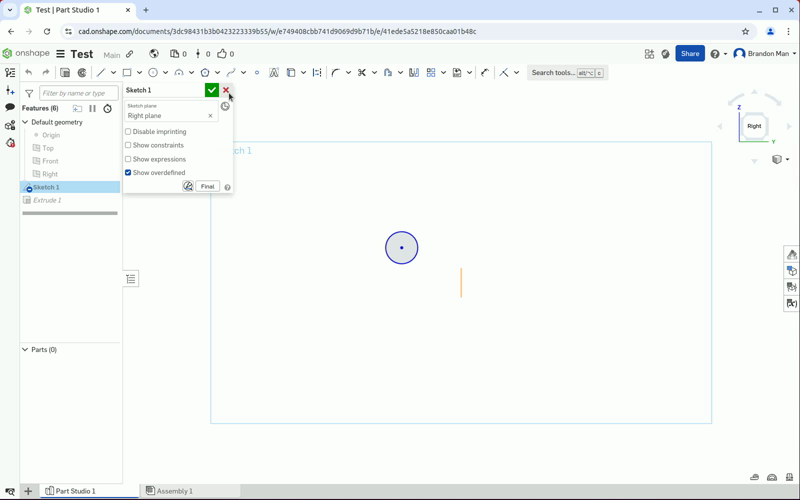
click(229, 92)
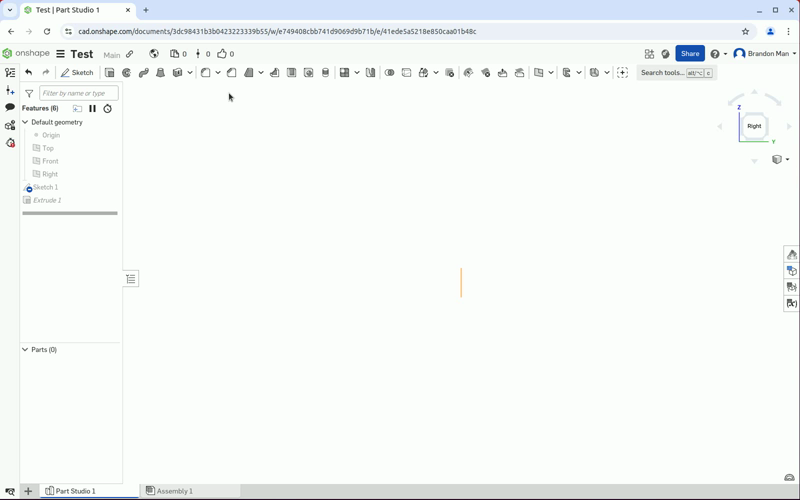
mouse_move(73, 352)
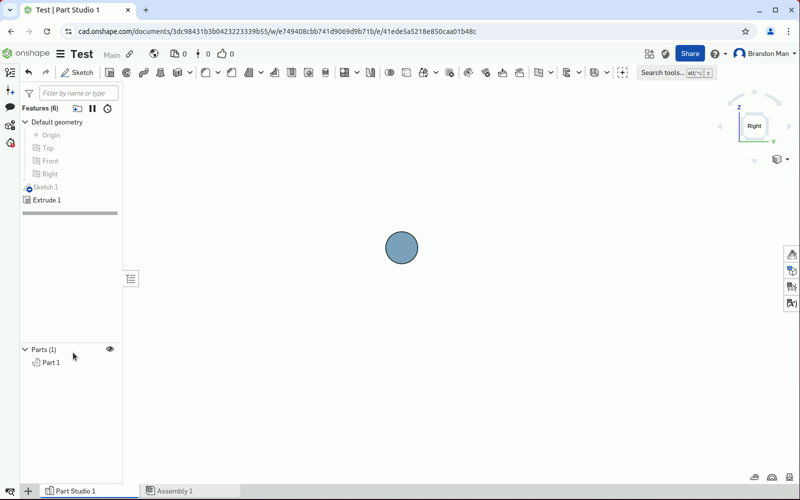
key(y)
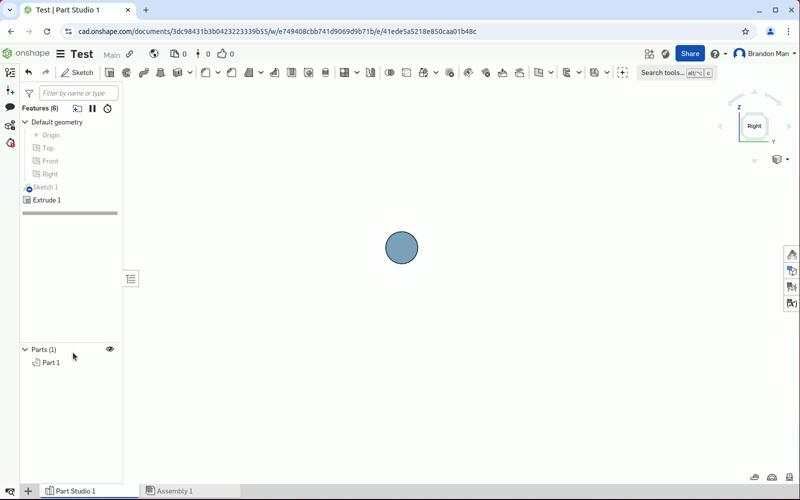
key(shift+p)
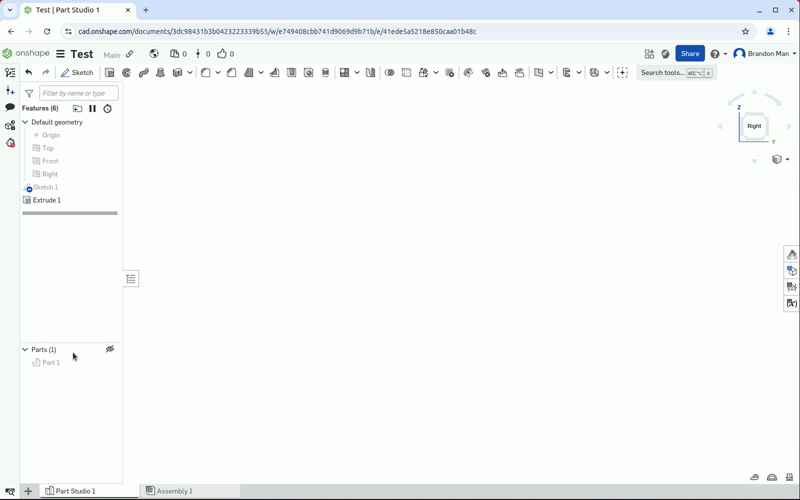
key(space)
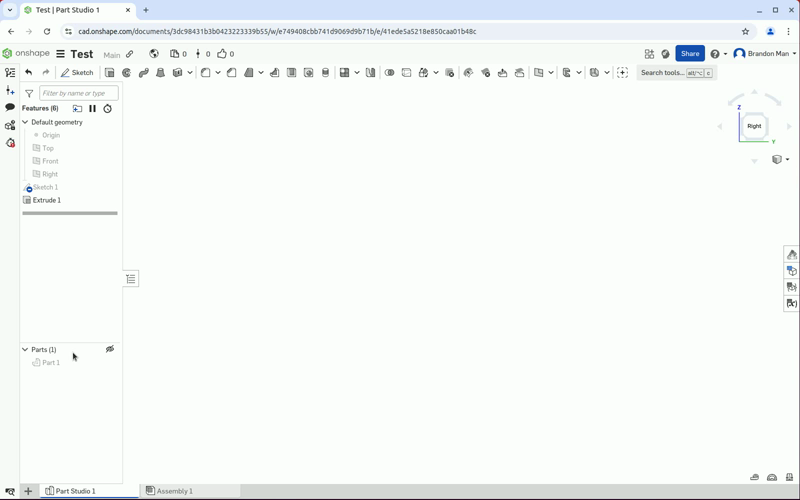
key_down(shift)
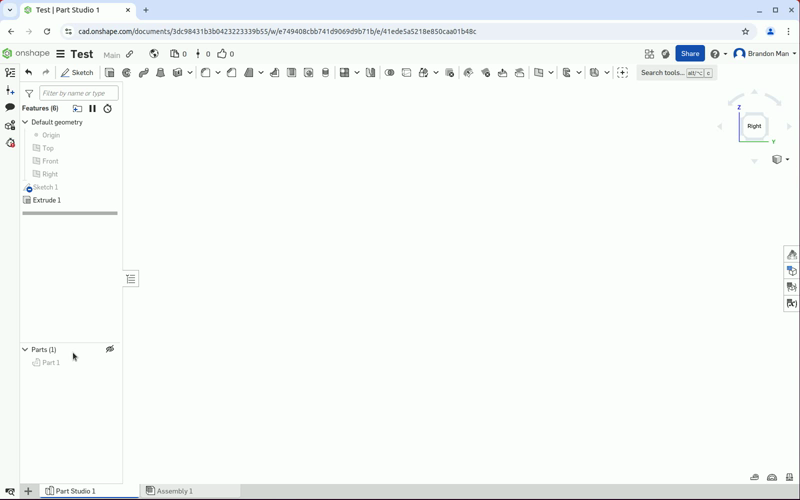
key(right)
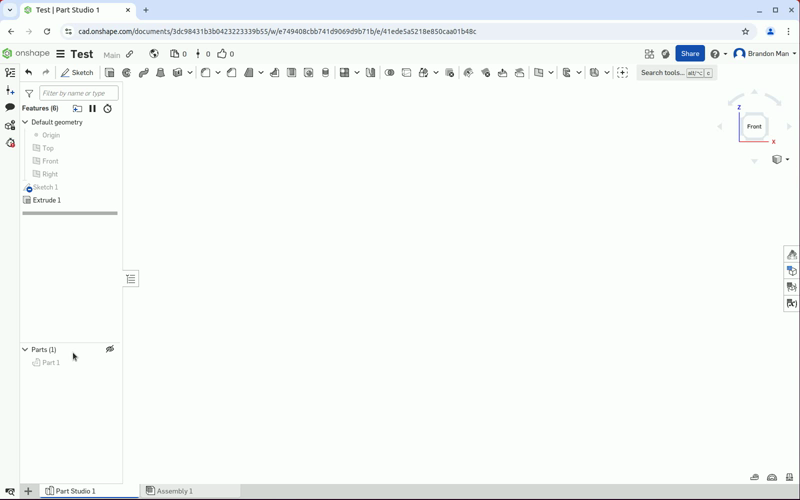
key_up(shift)
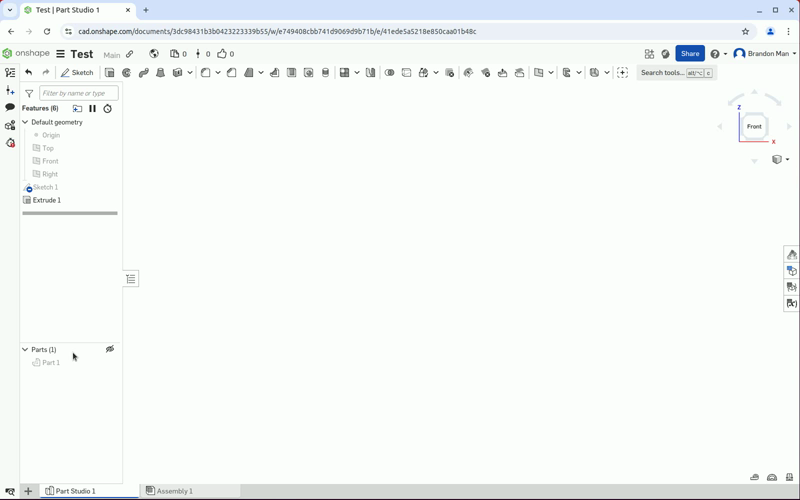
key(space)
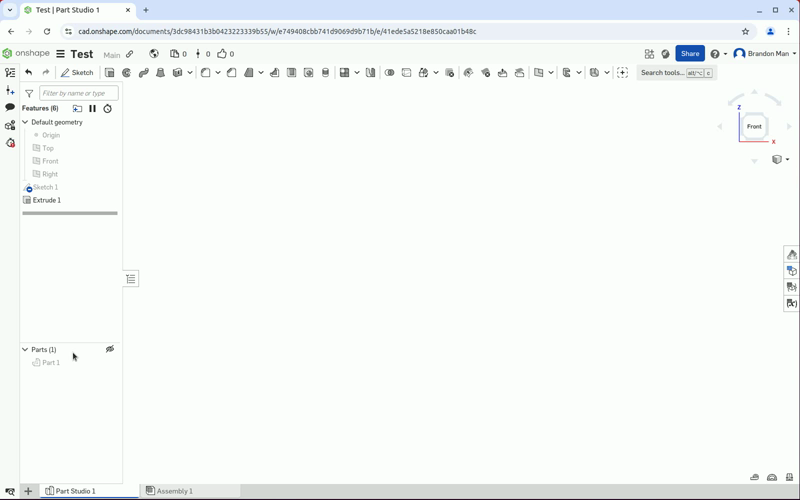
key_down(shift)
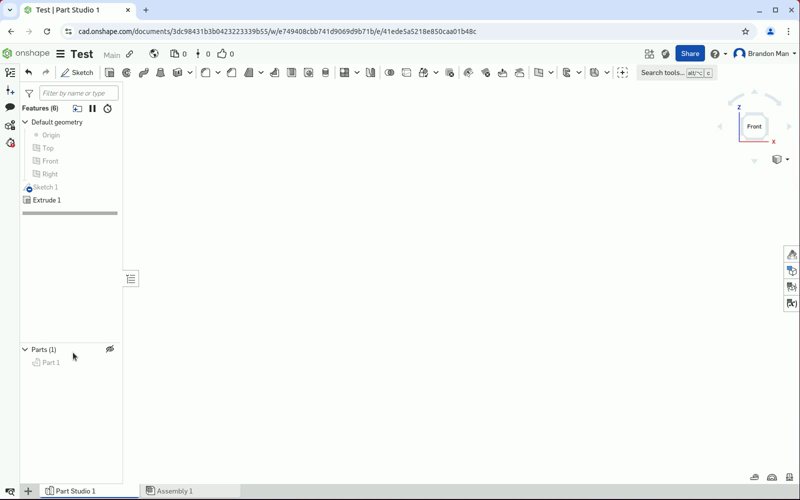
key(down)
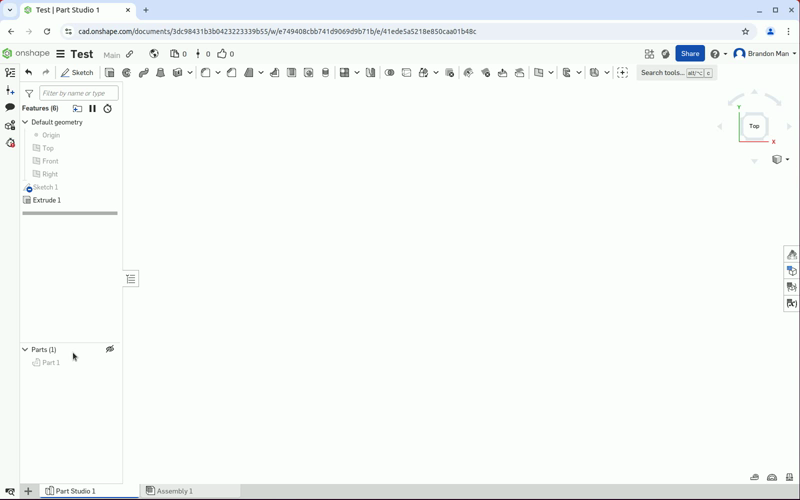
key_up(shift)
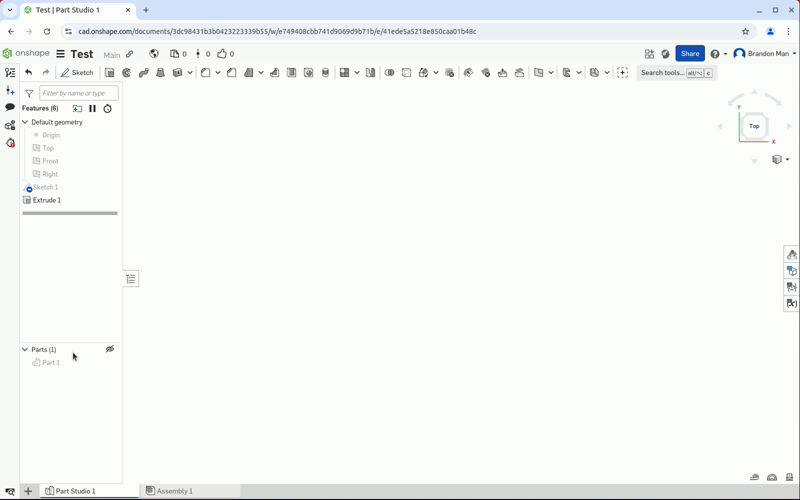
mouse_move(73, 352)
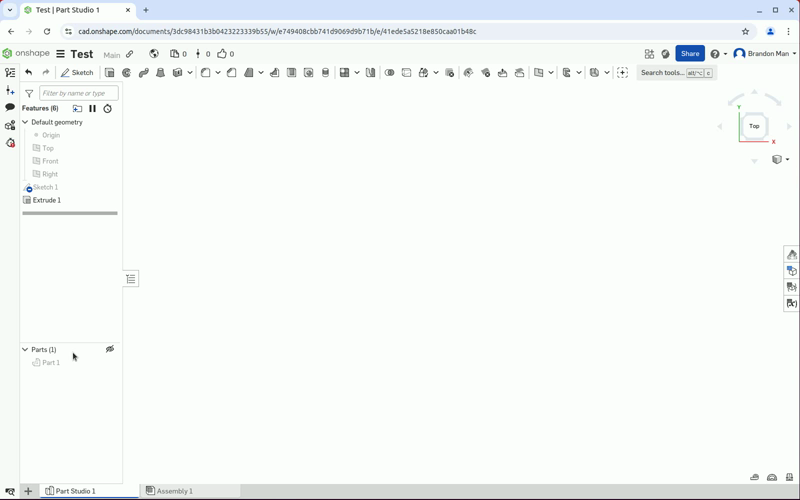
key(shift+y)
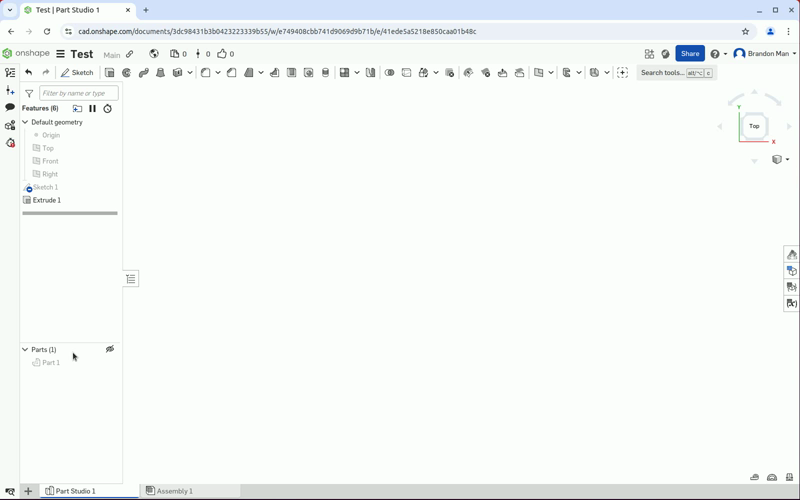
key(shift+s)
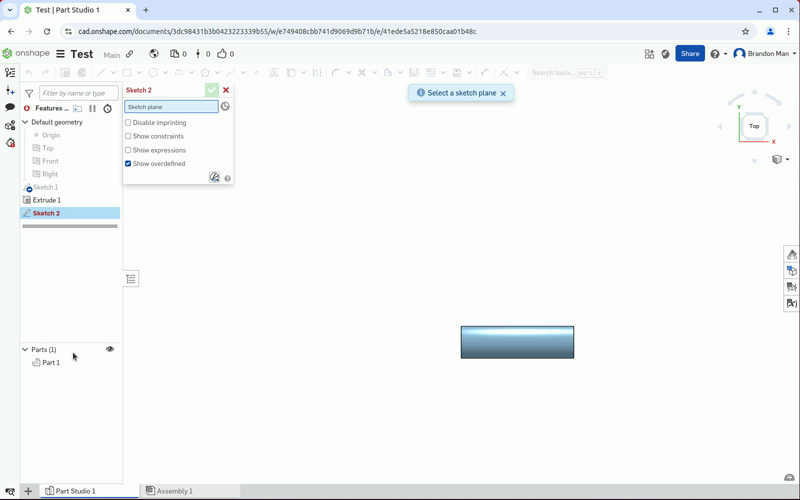
mouse_move(73, 150)
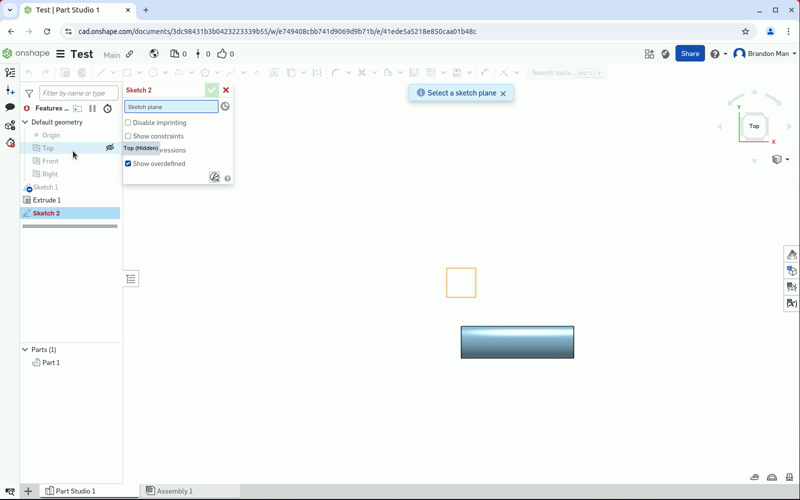
click(73, 150)
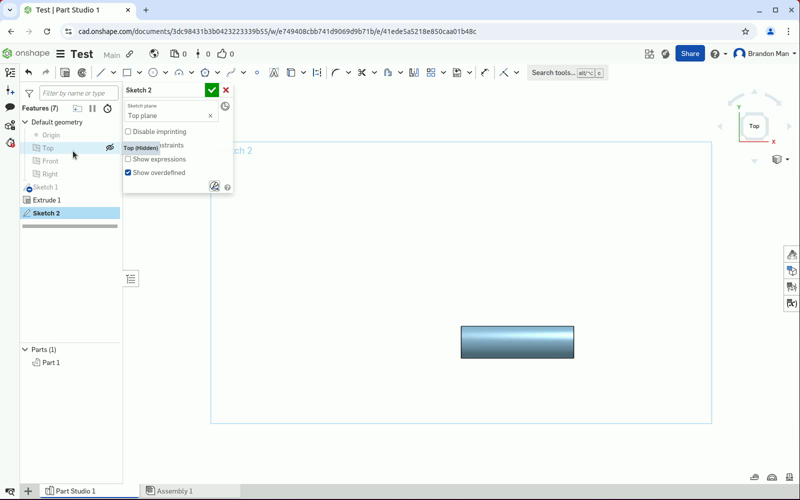
mouse_move(73, 352)
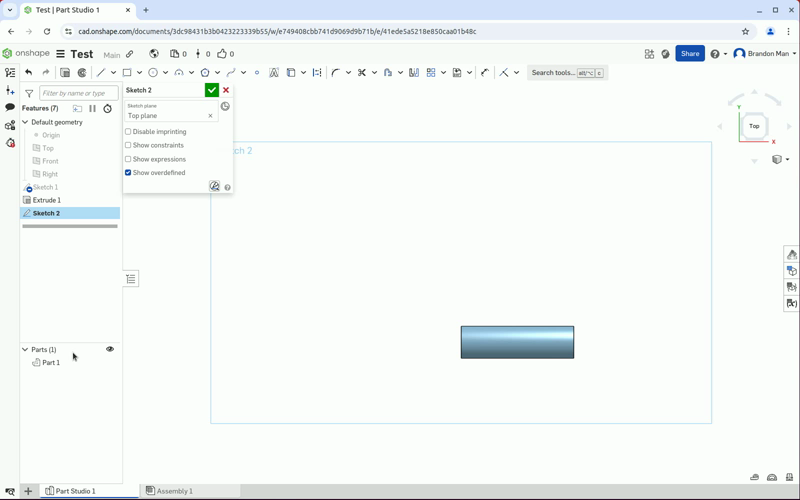
key(y)
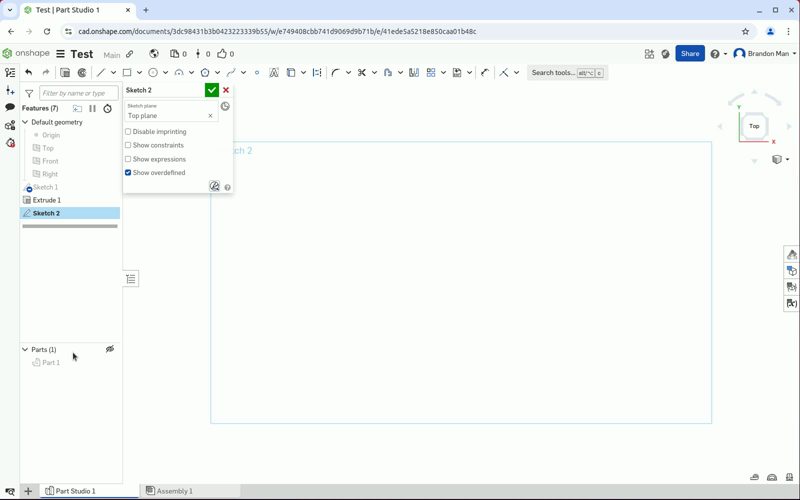
key(c)
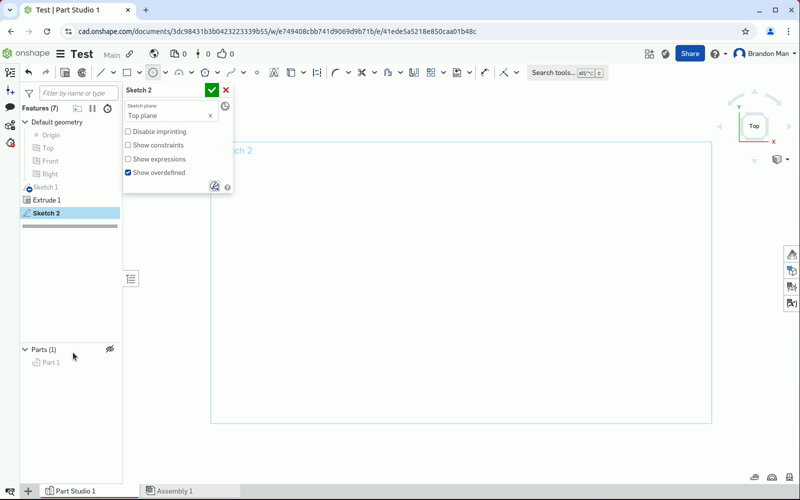
key_down(shift)
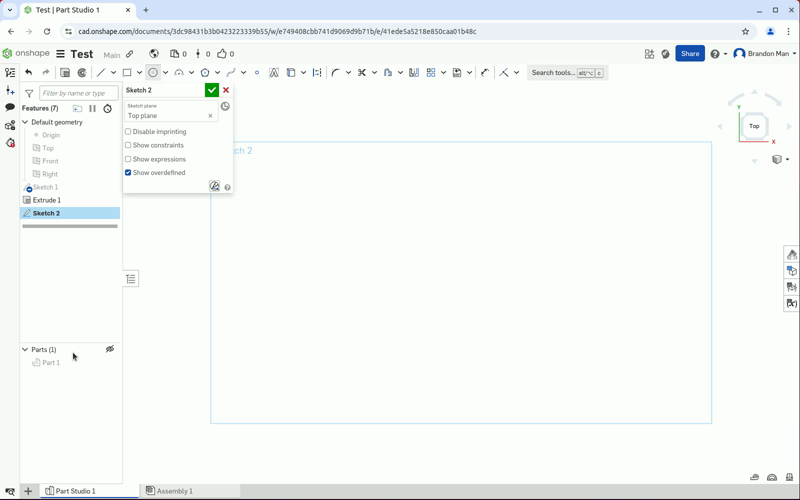
mouse_move(527, 348)
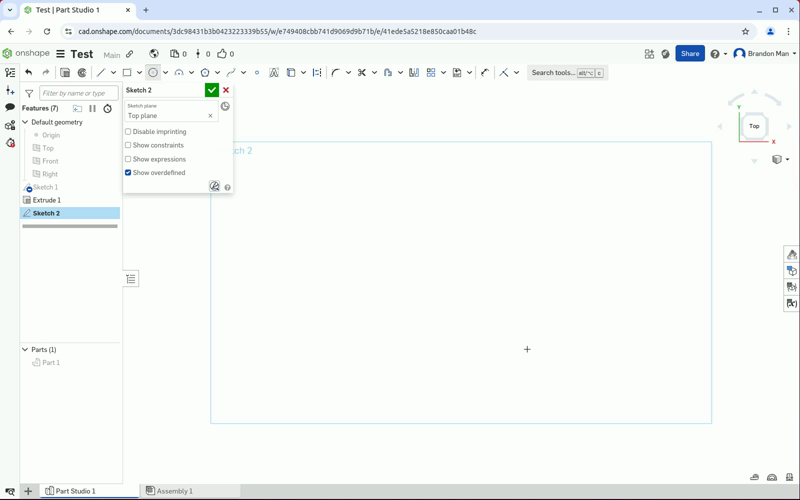
click(527, 348)
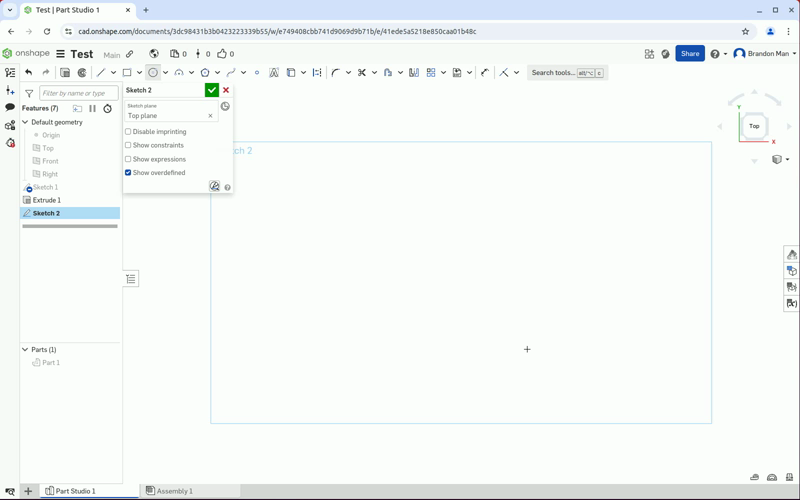
key_up(shift)
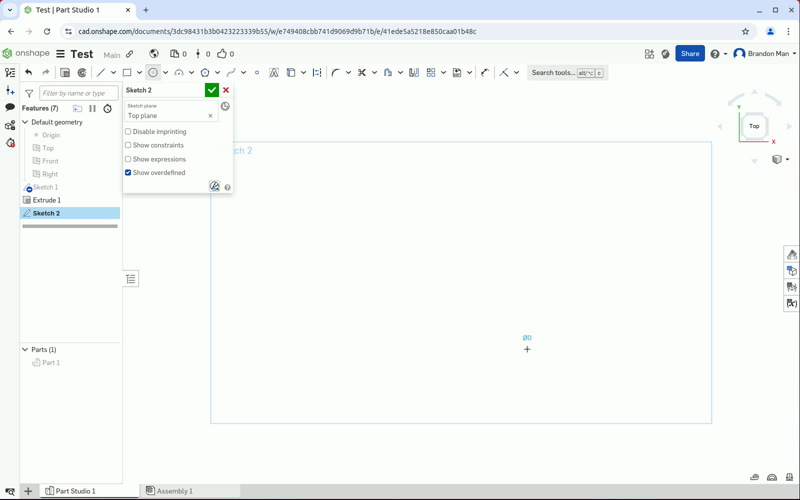
mouse_move(533, 348)
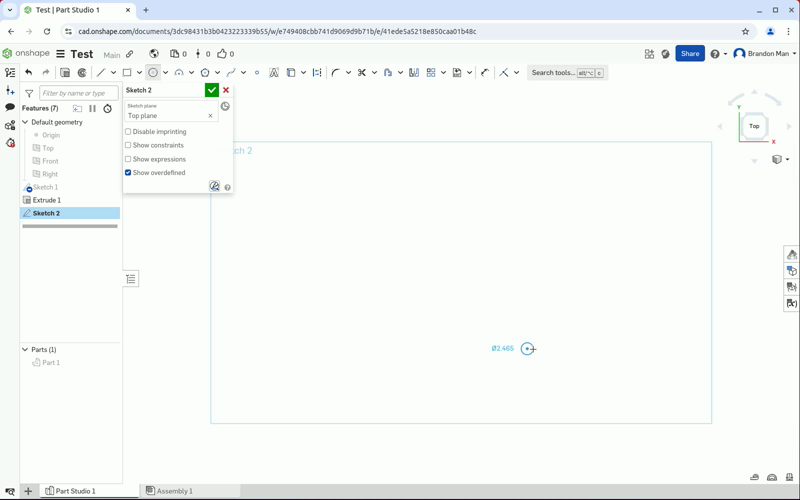
click(533, 348)
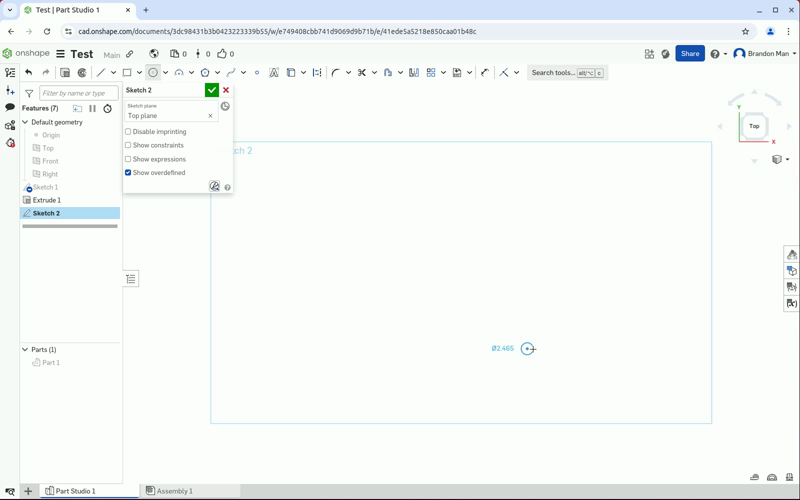
key(esc)
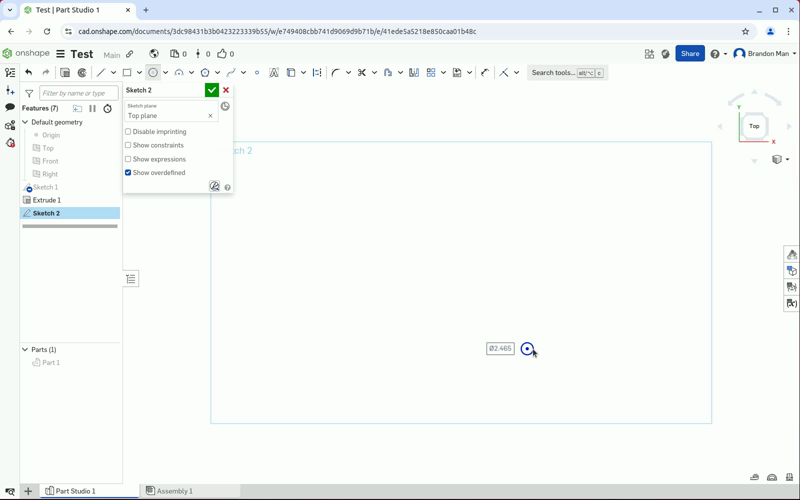
mouse_move(524, 346)
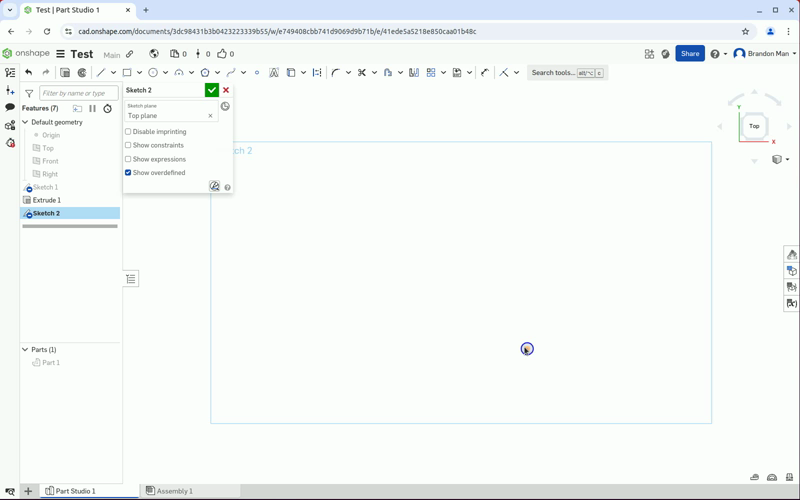
scroll(6)
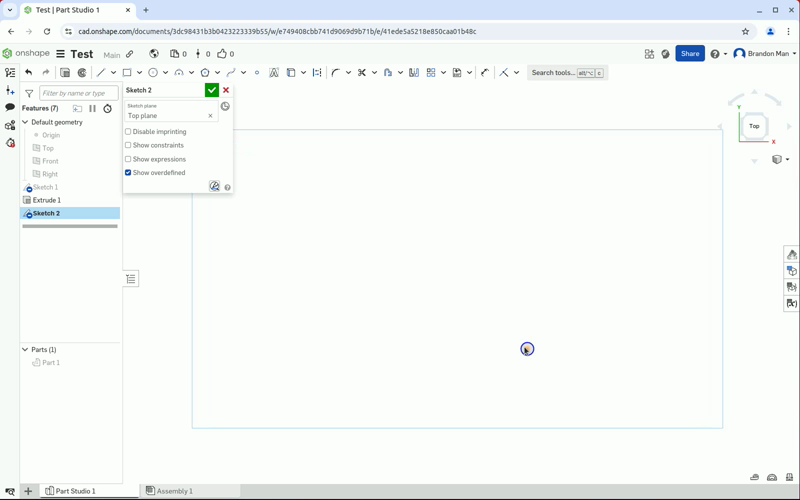
scroll(6)
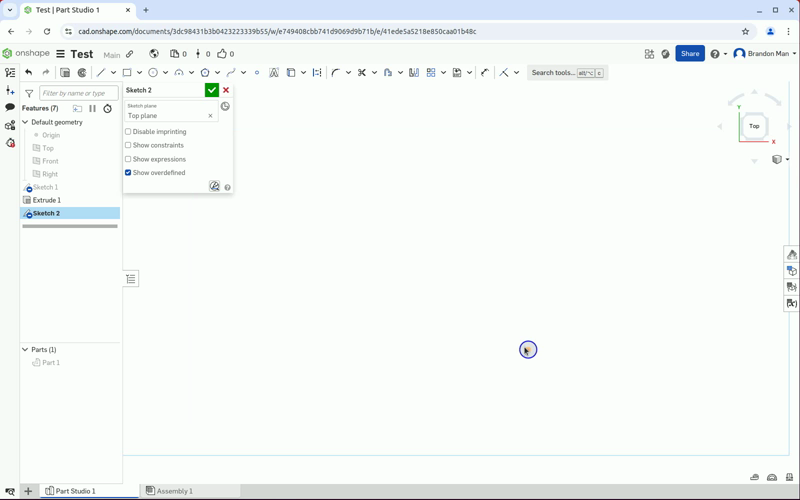
scroll(6)
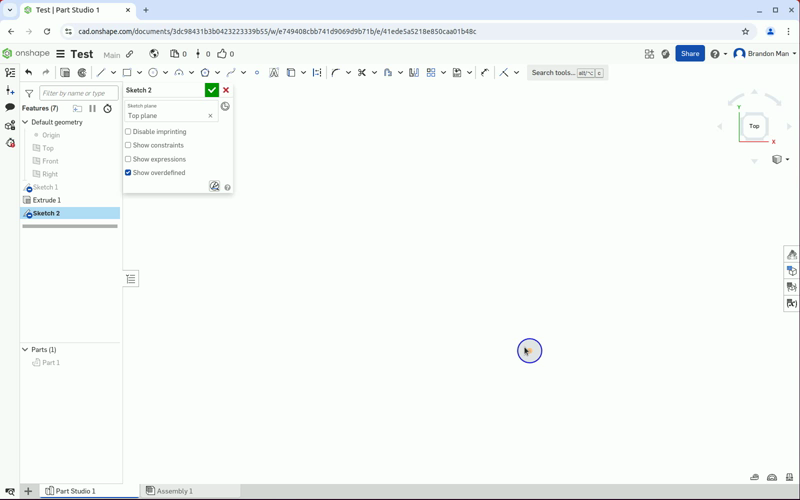
scroll(6)
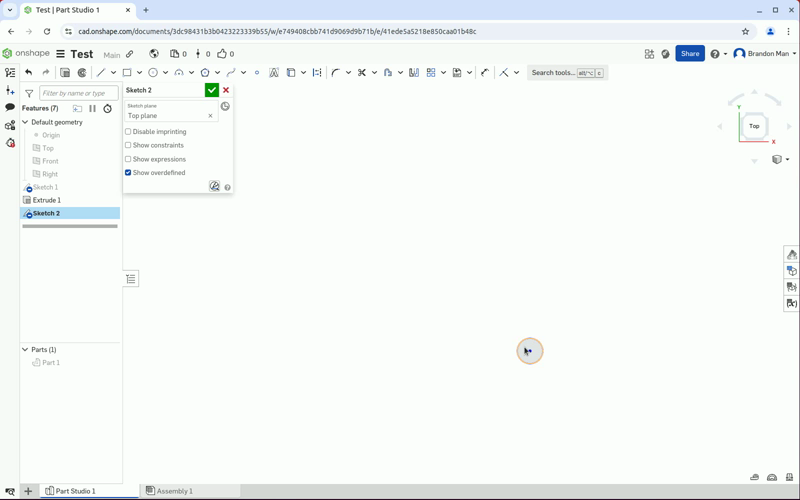
scroll(6)
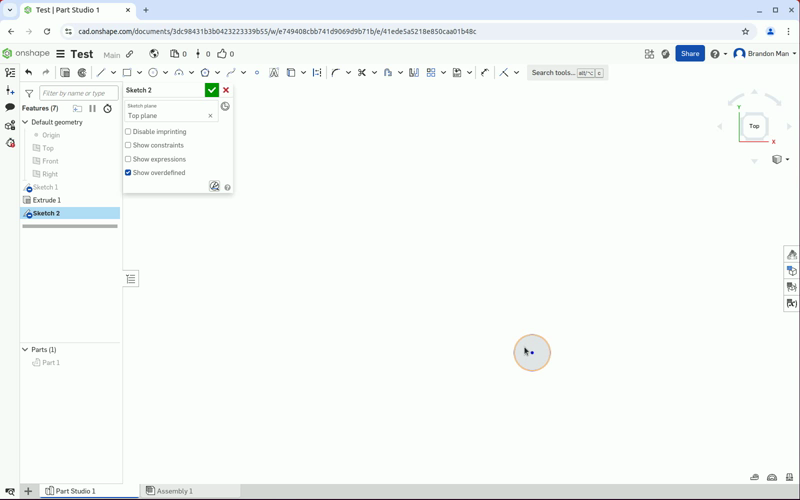
scroll(6)
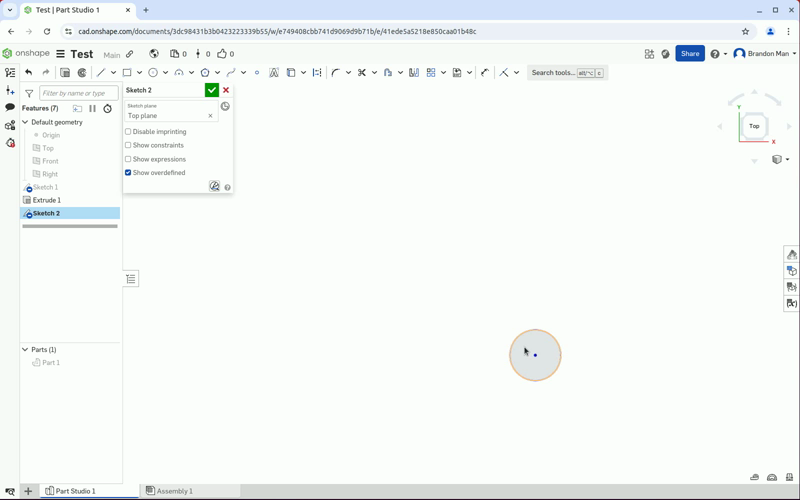
scroll(6)
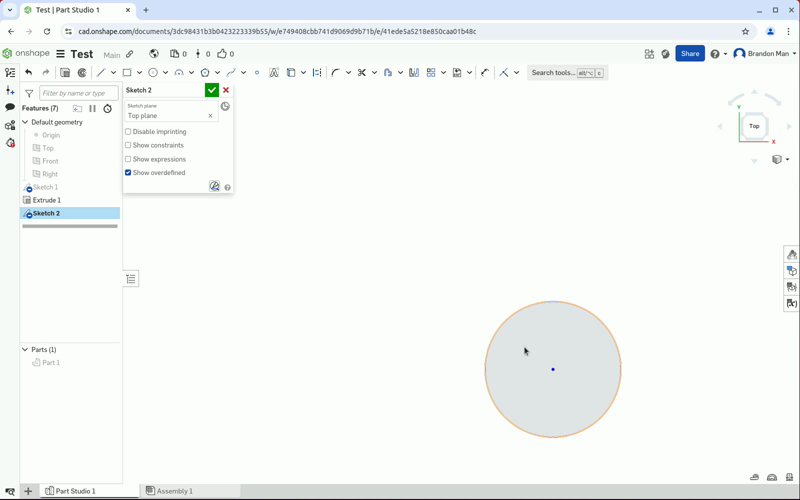
click(524, 346)
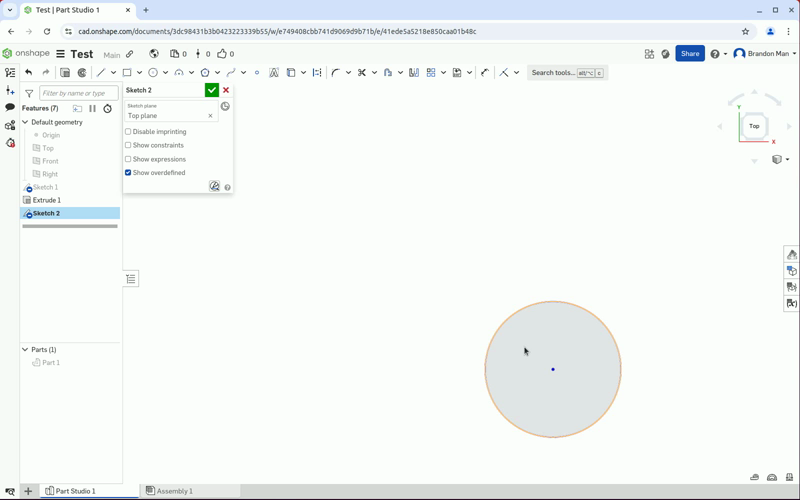
scroll(-6)
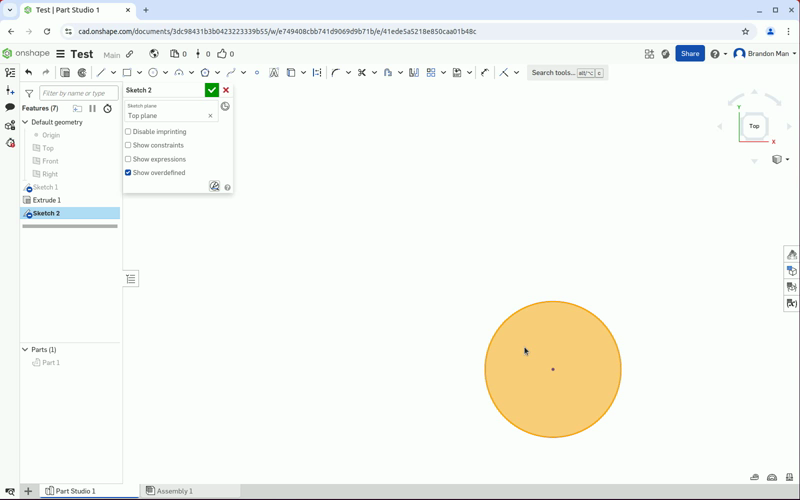
scroll(-6)
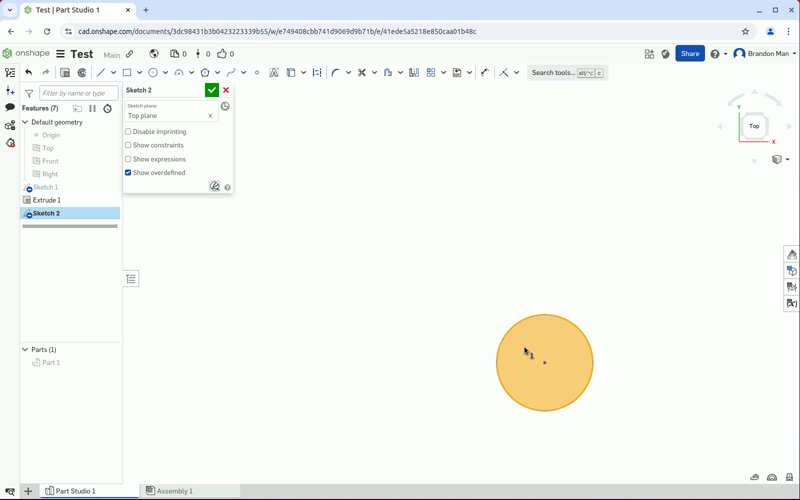
scroll(-6)
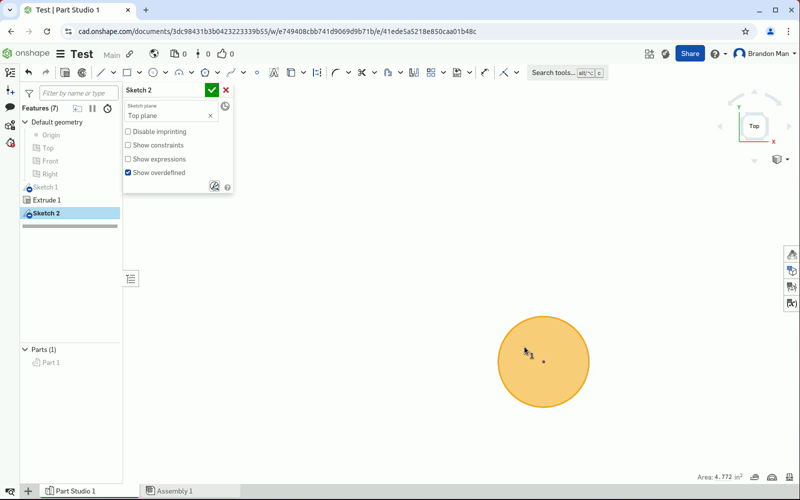
scroll(-6)
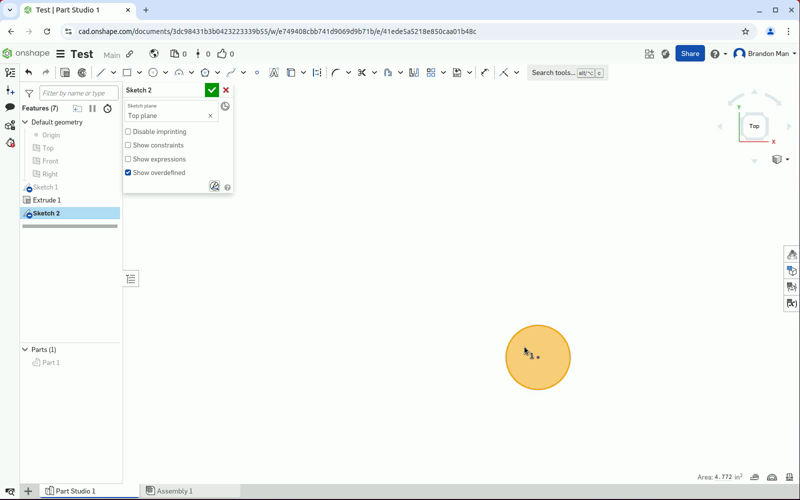
scroll(-6)
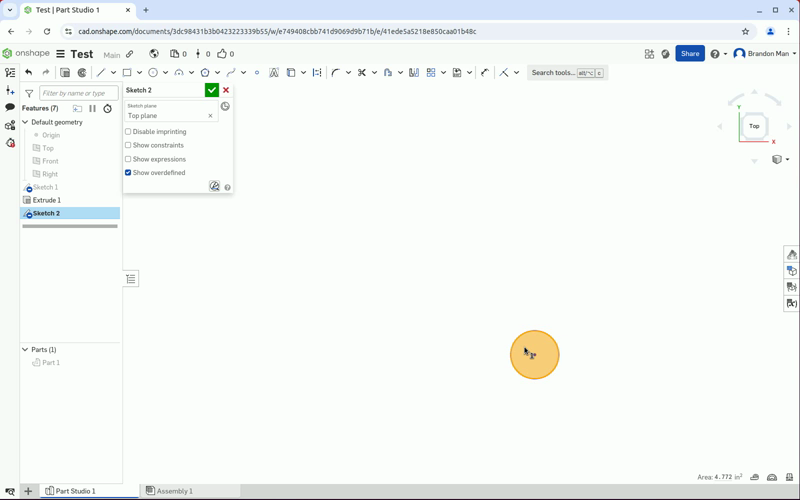
scroll(-6)
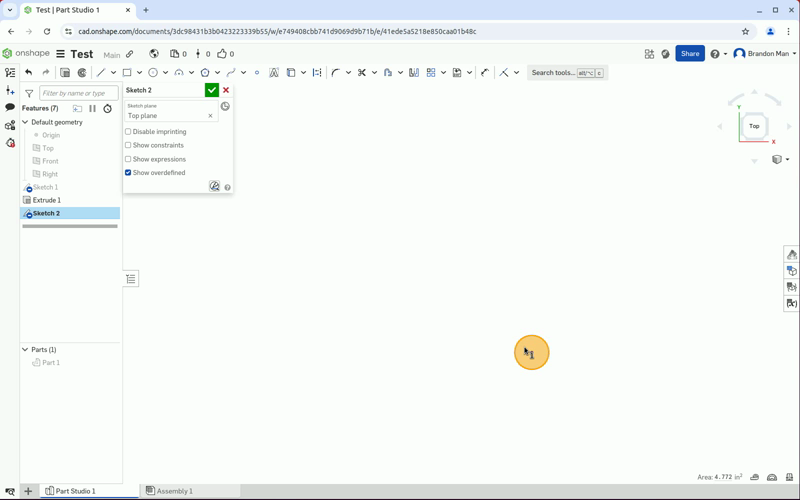
scroll(-6)
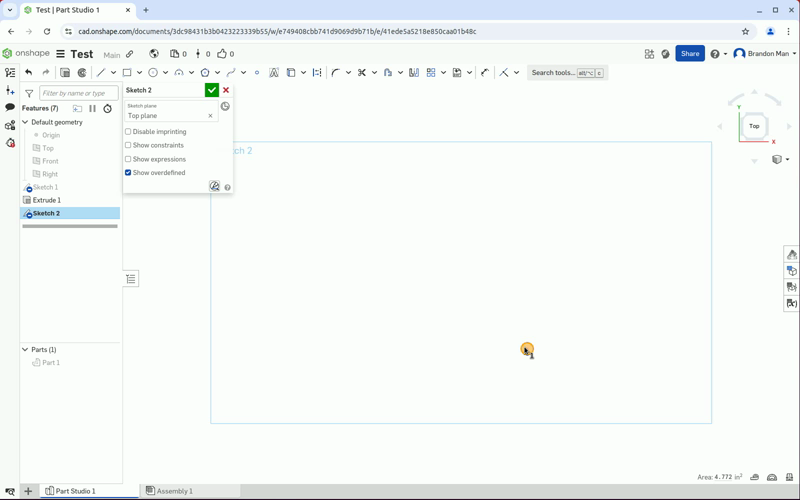
mouse_move(73, 352)
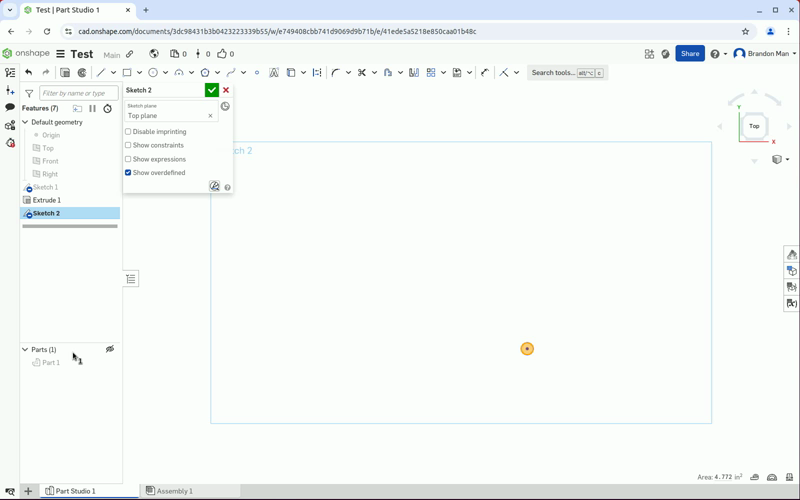
key(shift+y)
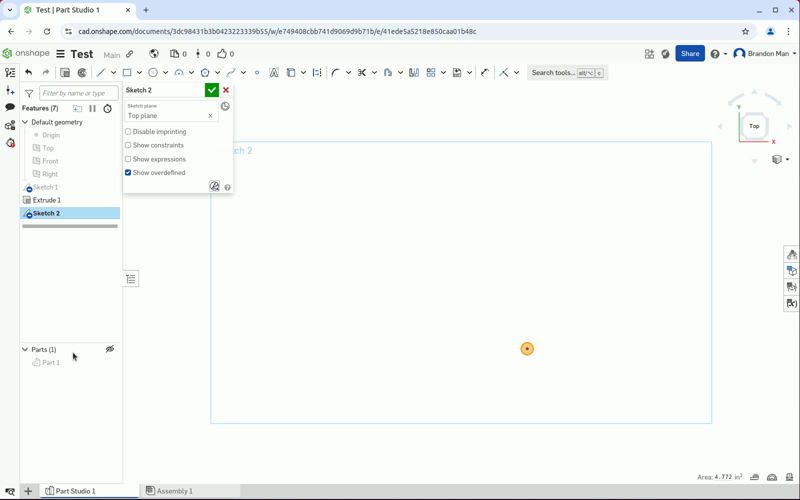
key(shift+e)
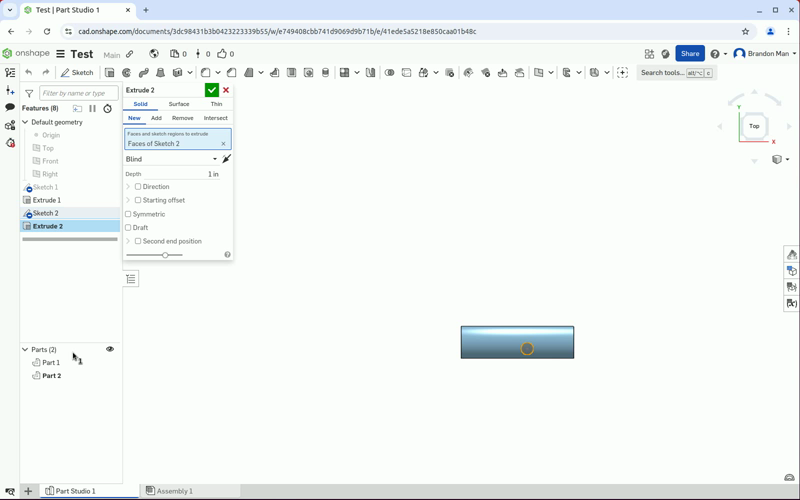
mouse_move(143, 106)
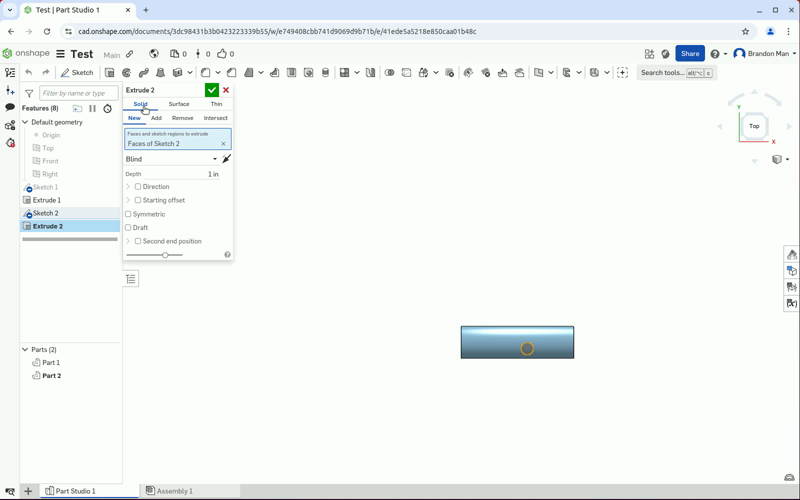
click(143, 106)
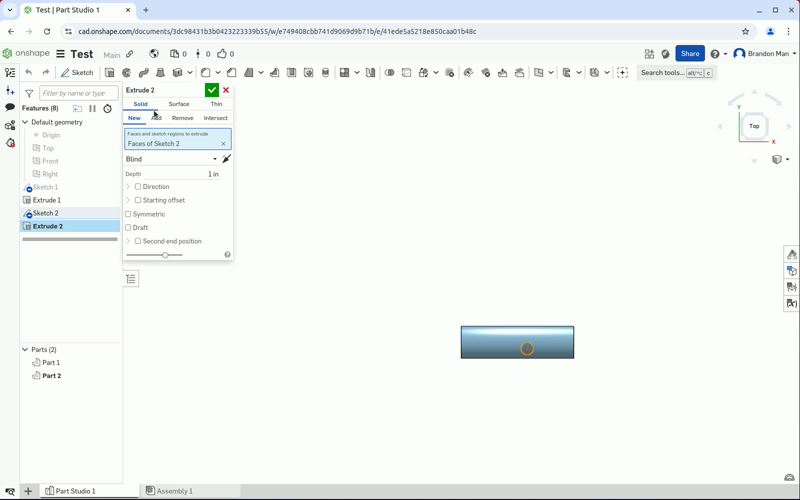
mouse_move(186, 120)
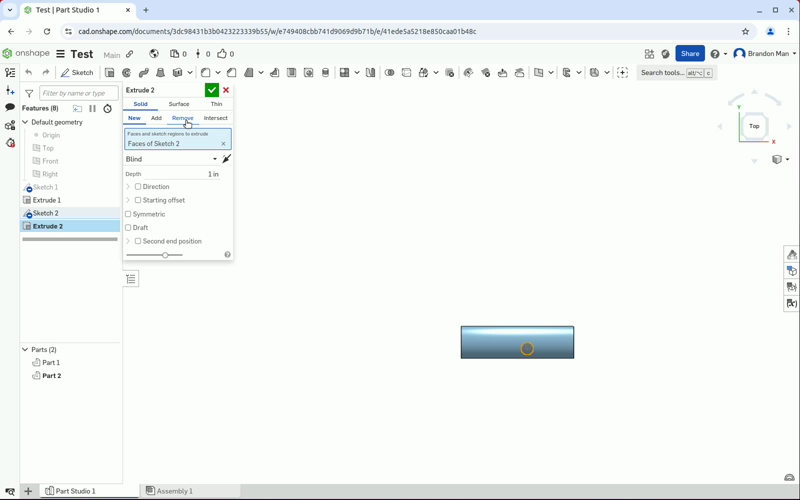
click(186, 120)
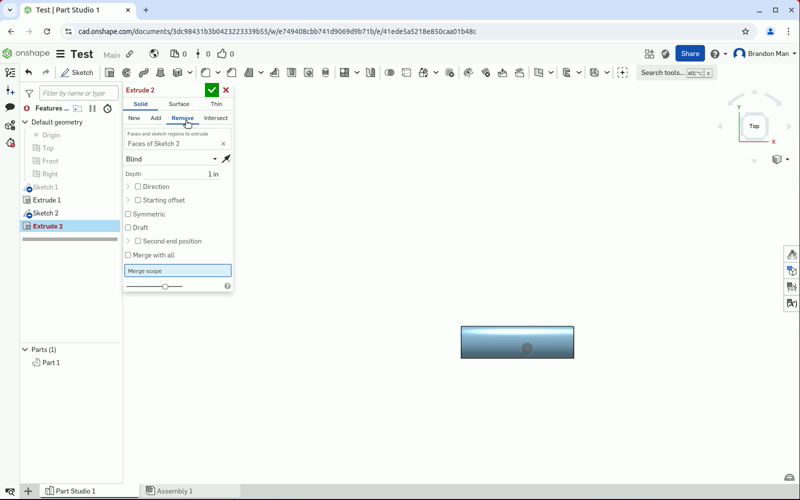
key(tab, 4)
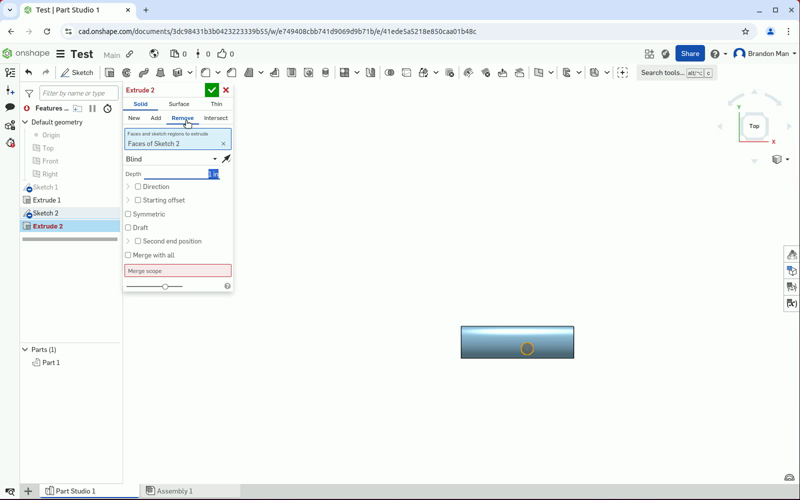
text(-8.184)
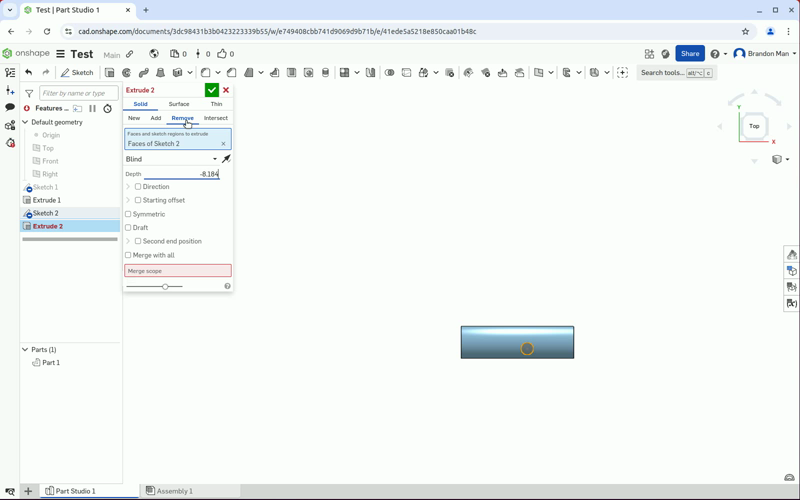
key(tab, 6)
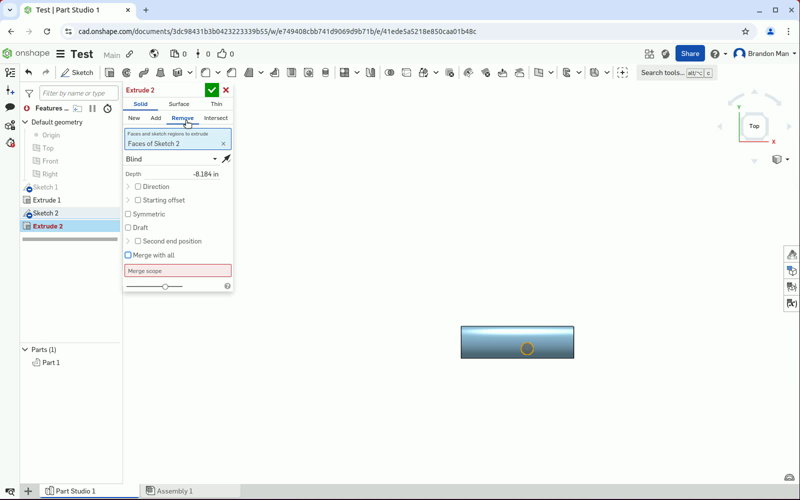
key(space)
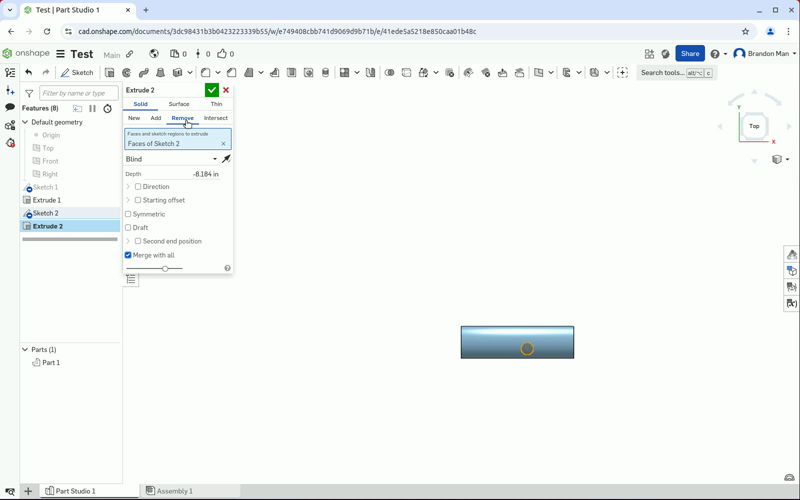
key(enter)
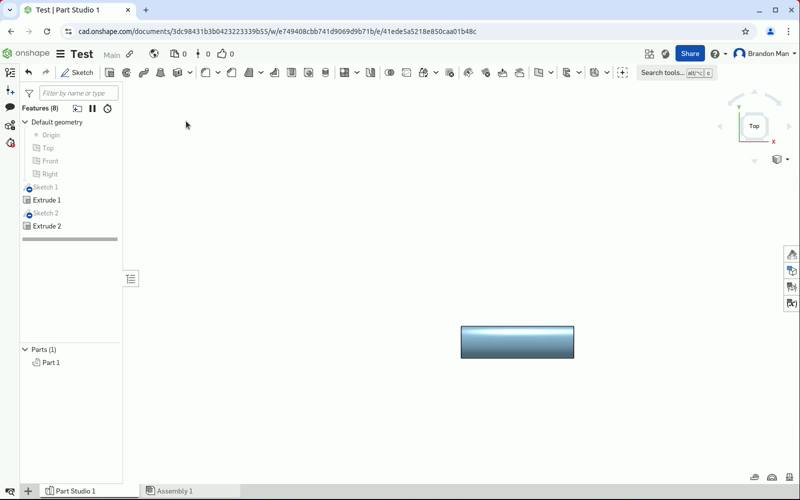
key(shift+h)
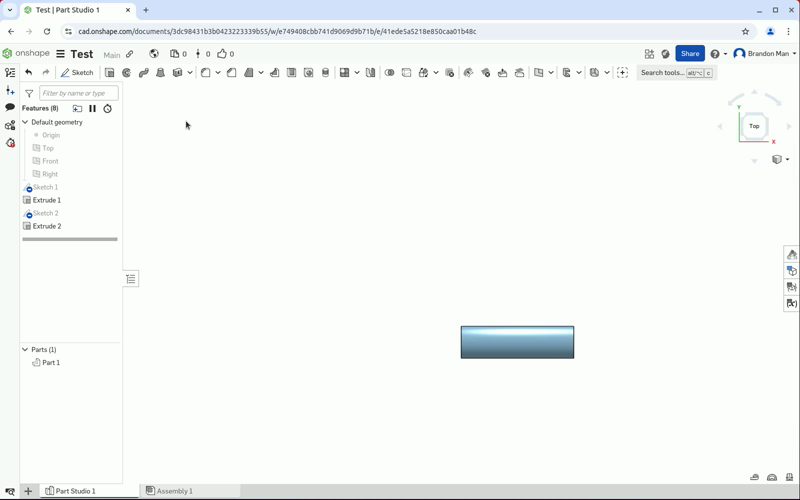
key(shift+h)
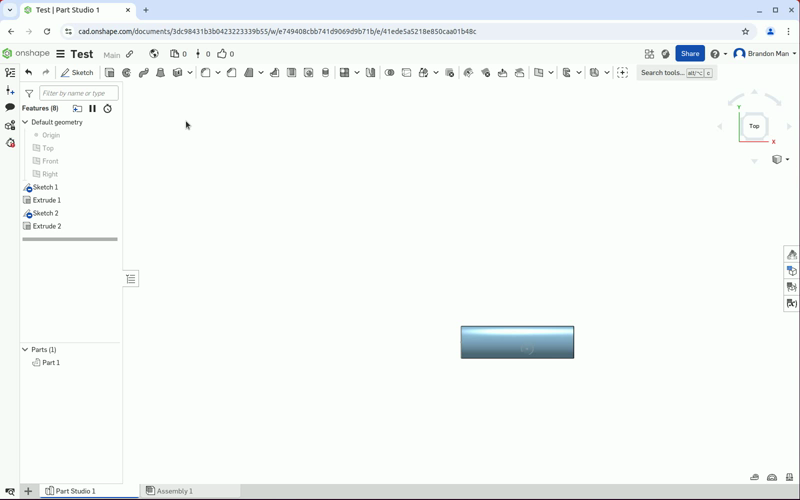
key(shift+7)
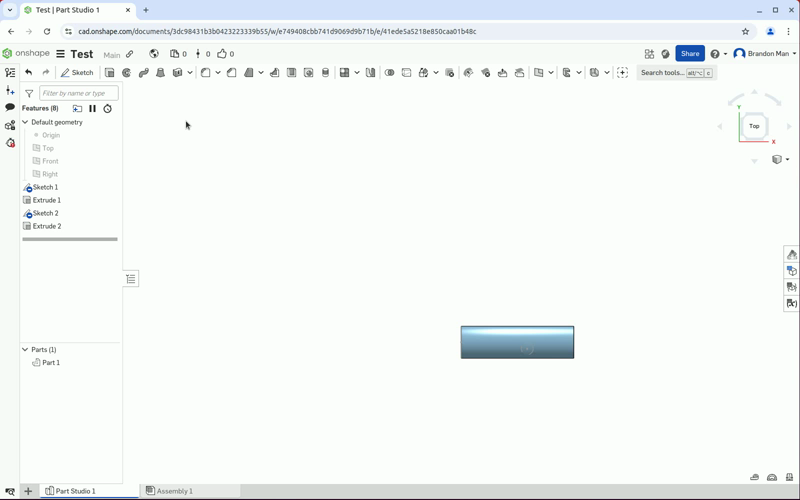
key(up, 3)
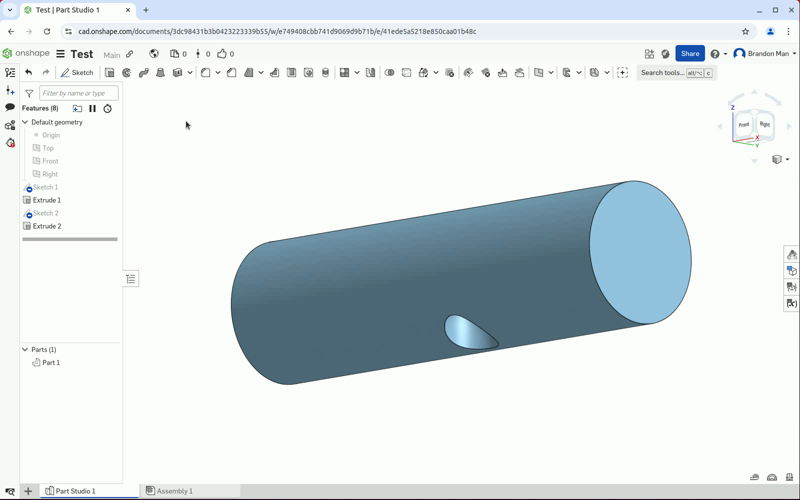
key(left, 3)
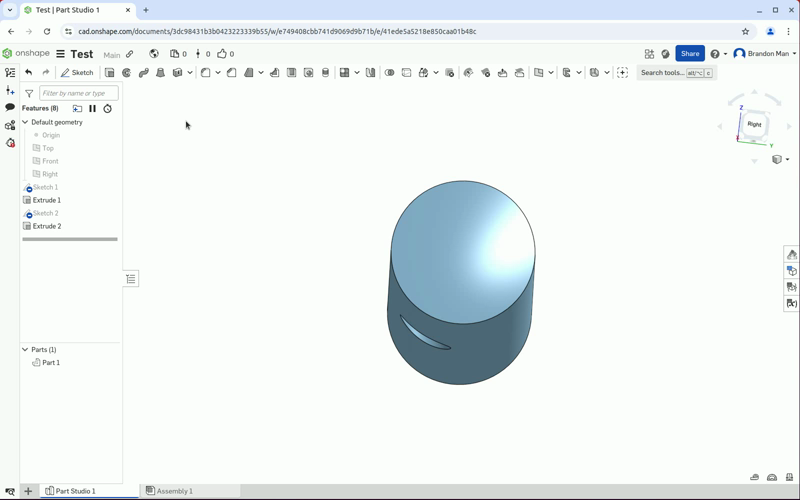
key(right, 3)
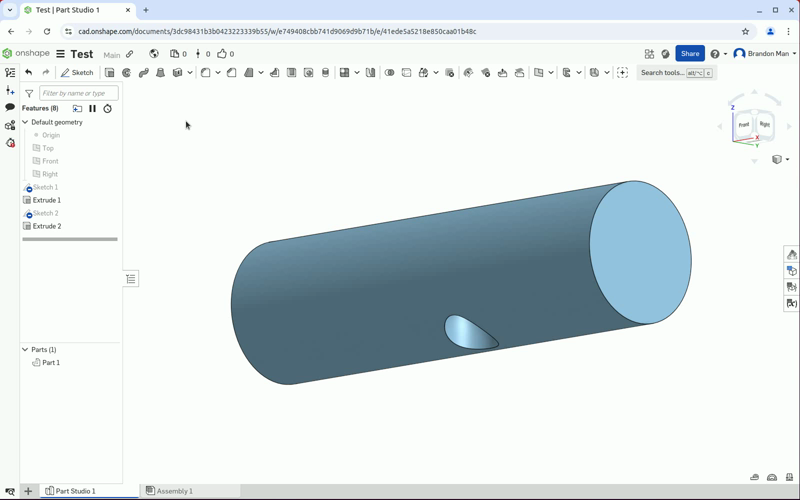
key(down, 3)
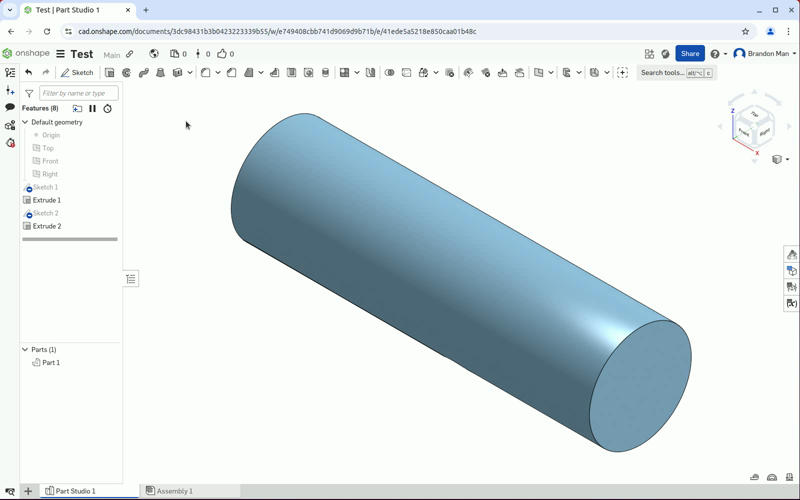
mouse_move(73, 189)
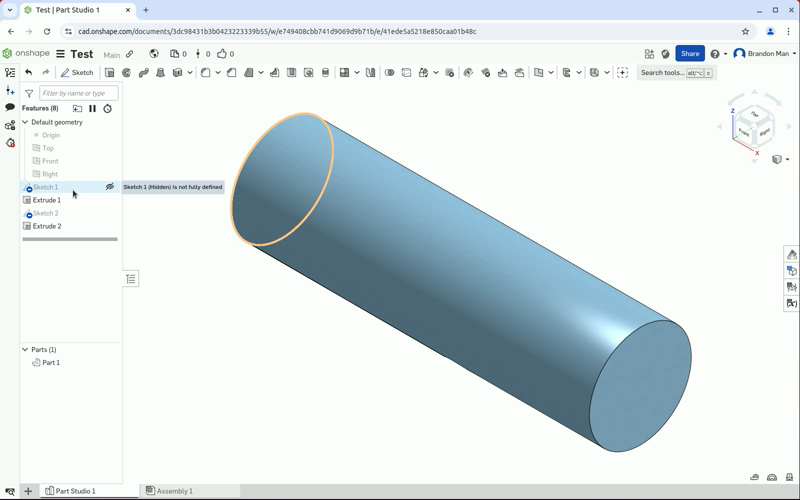
click(73, 189)